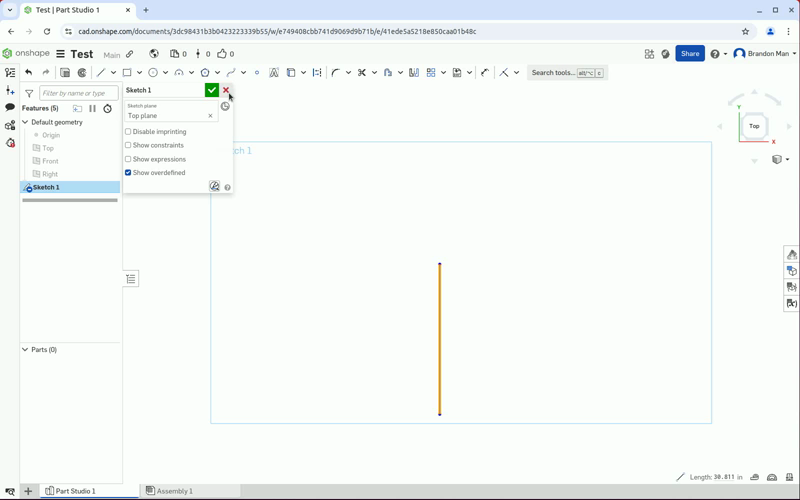
key(shift+h)
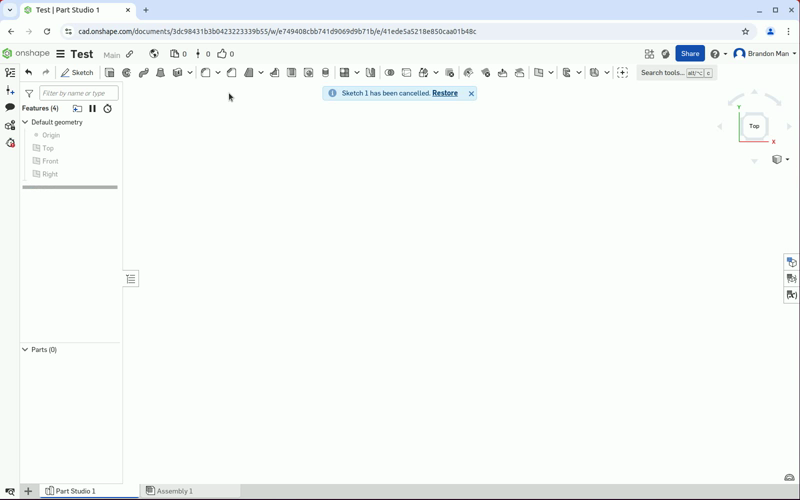
mouse_move(73, 352)
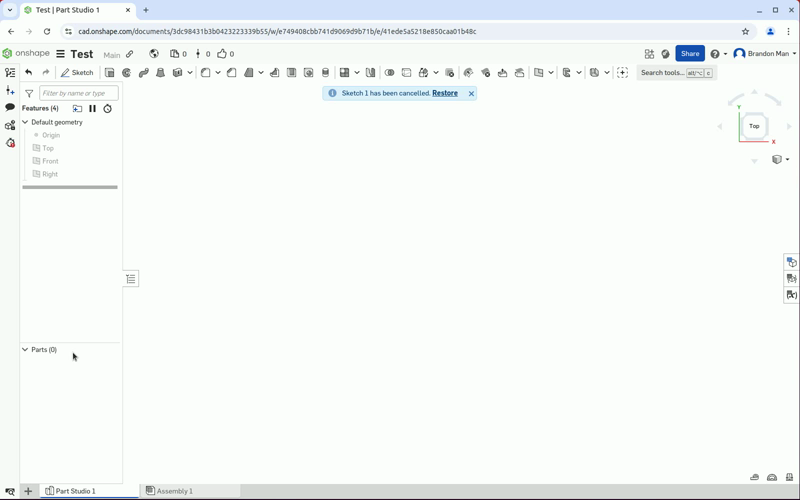
key(y)
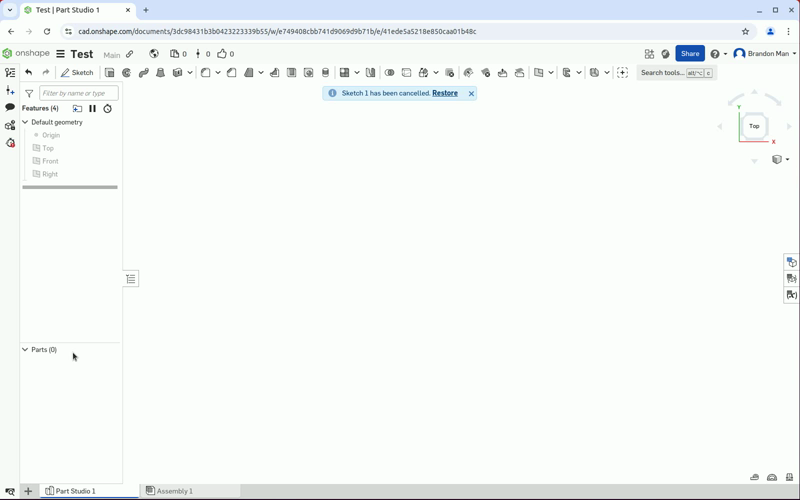
key(shift+p)
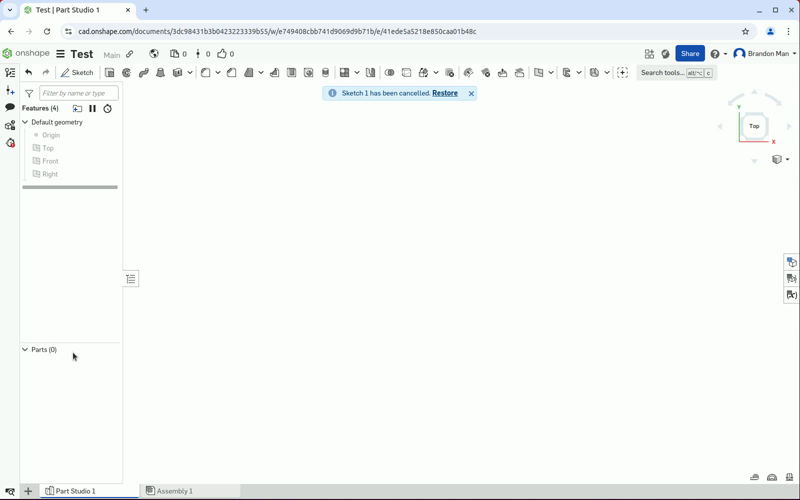
key(space)
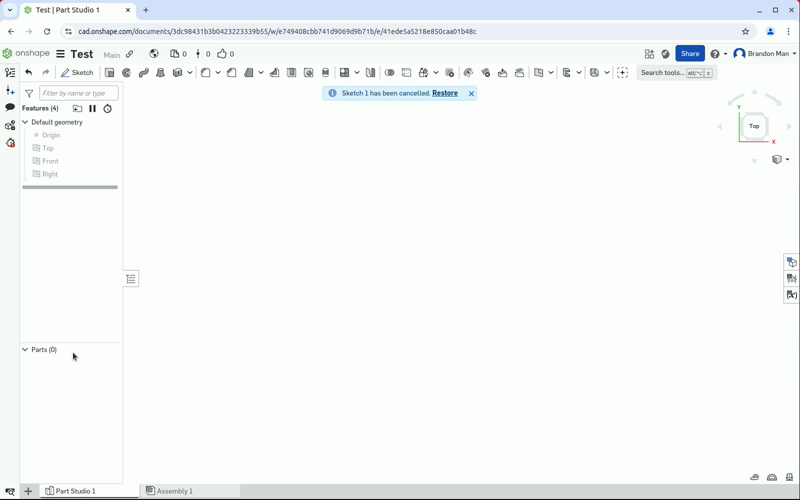
key_down(shift)
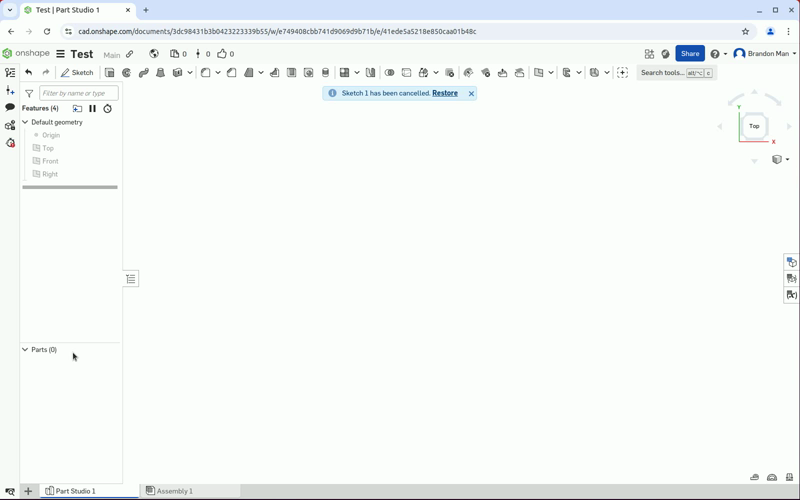
key(up)
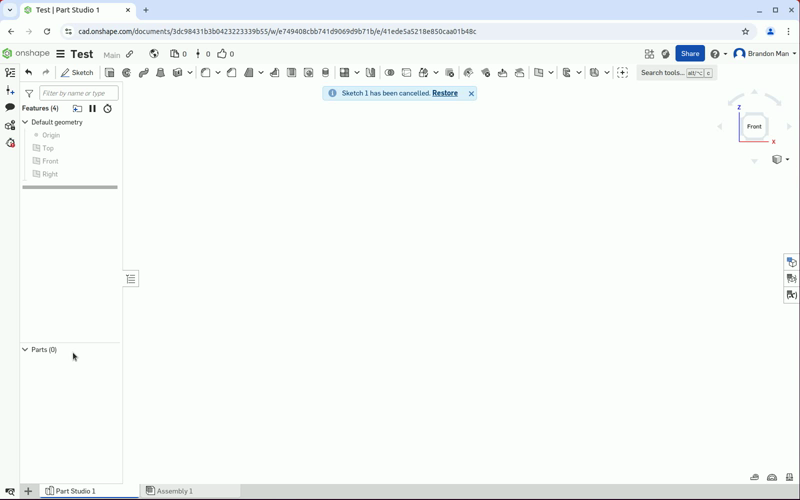
key_up(shift)
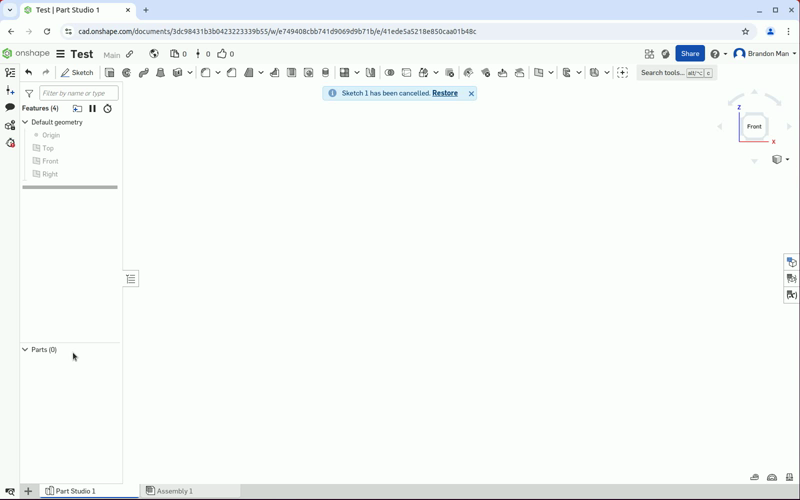
key(space)
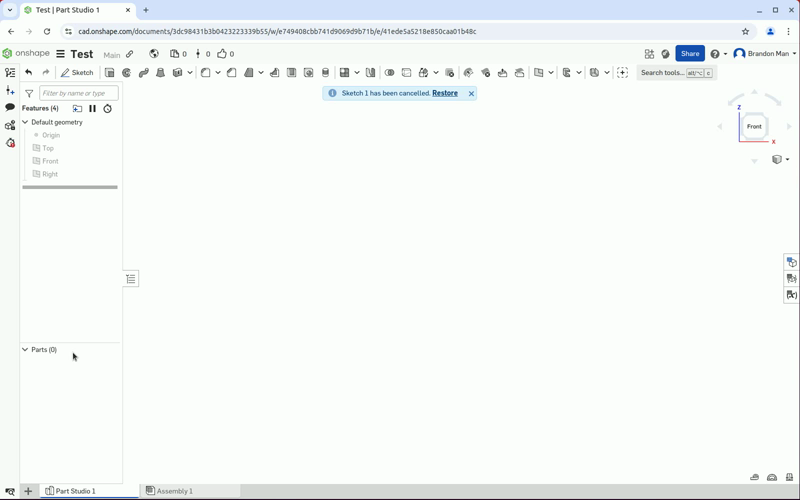
key_down(shift)
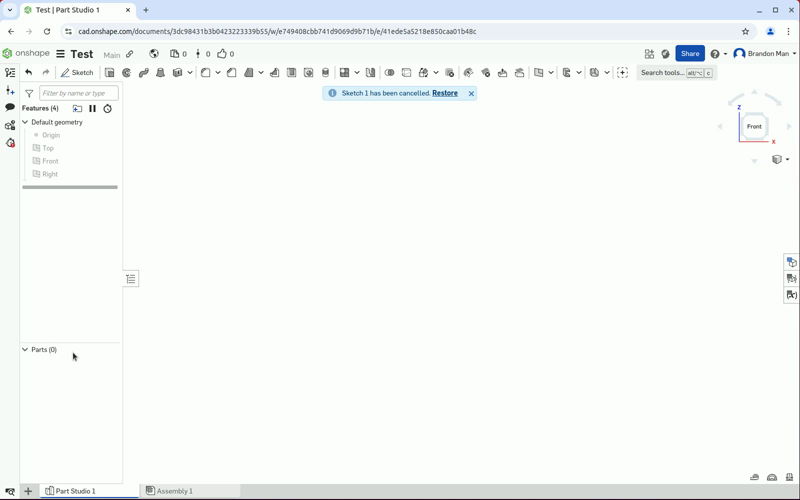
key(left)
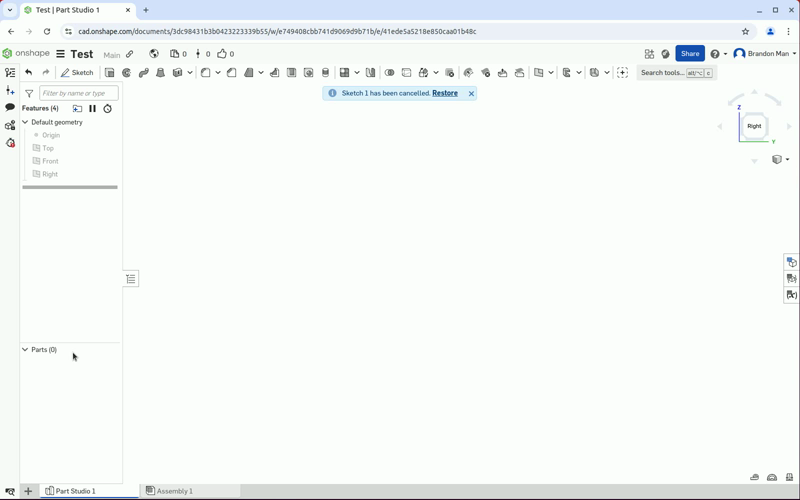
key_up(shift)
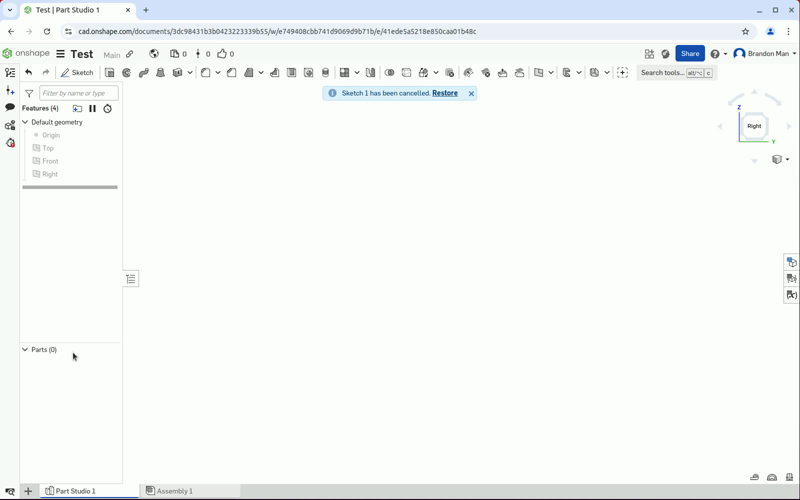
mouse_move(73, 352)
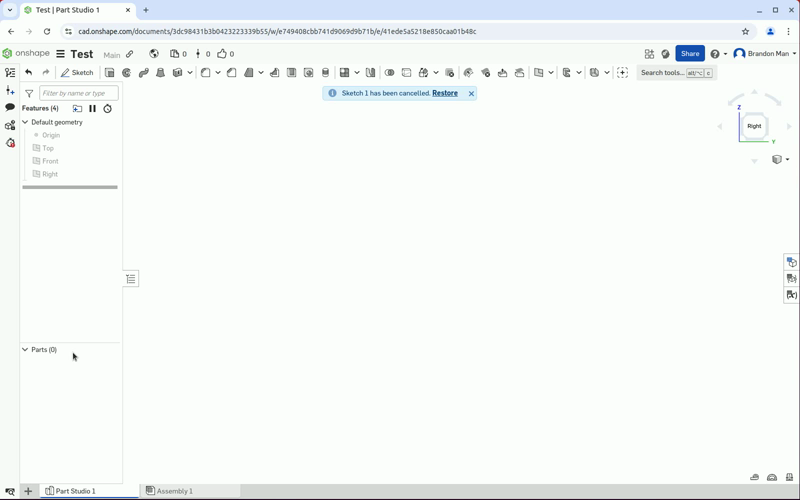
key(shift+y)
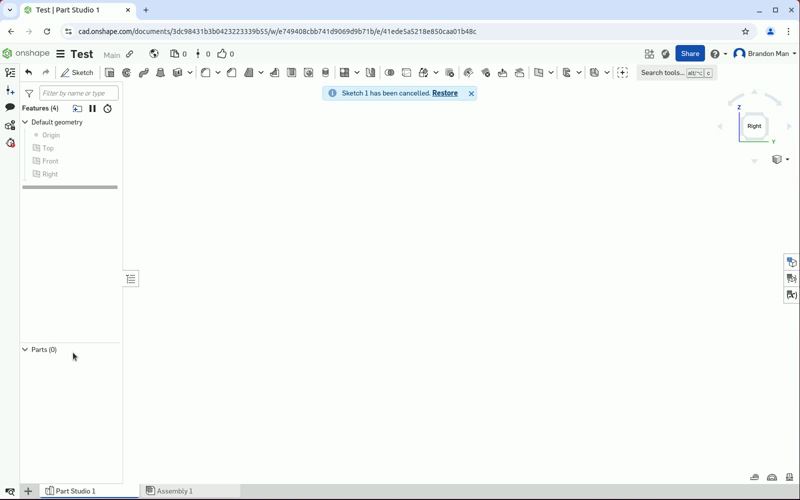
key(shift+s)
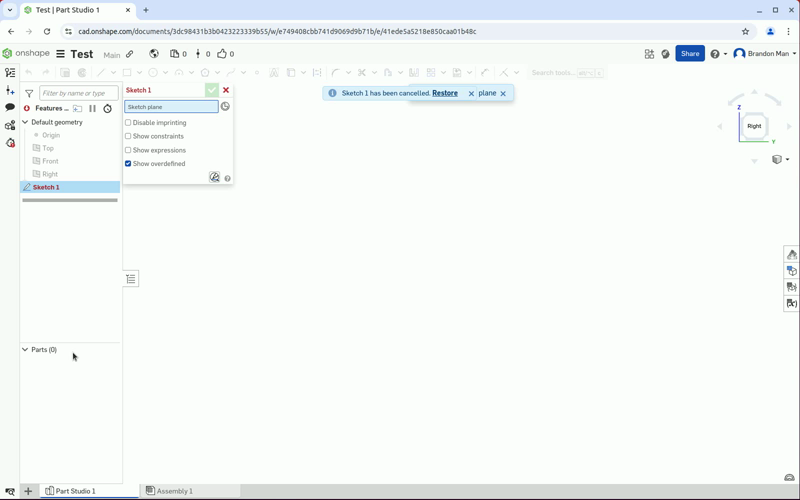
mouse_move(73, 176)
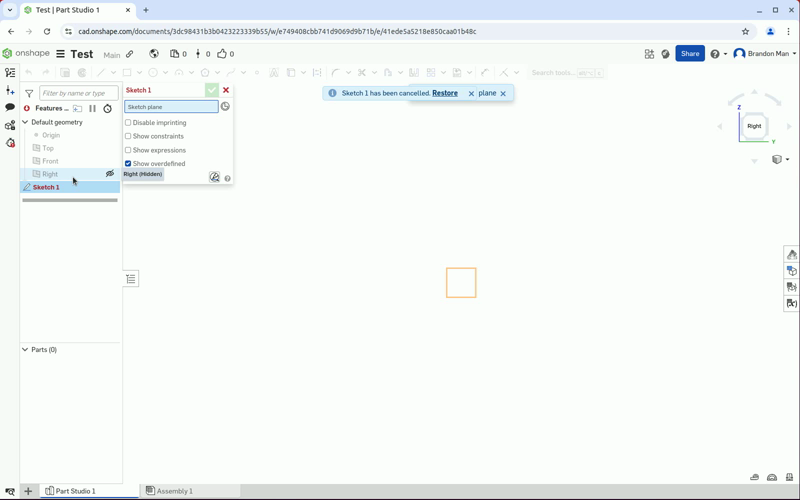
click(73, 176)
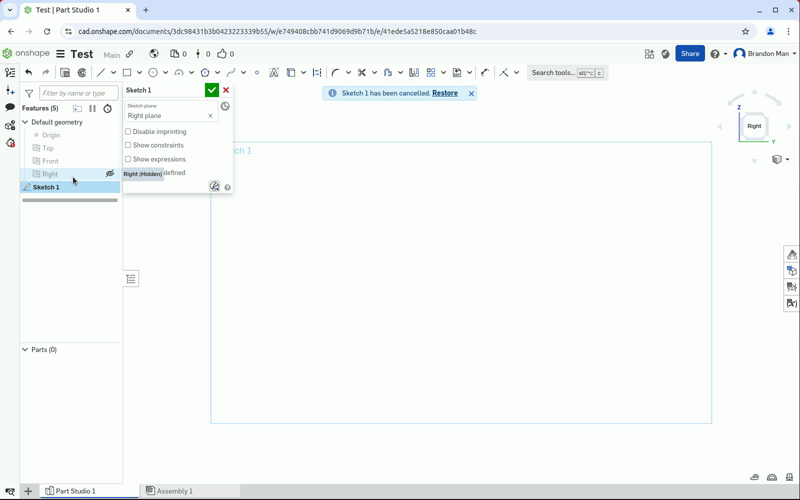
mouse_move(73, 352)
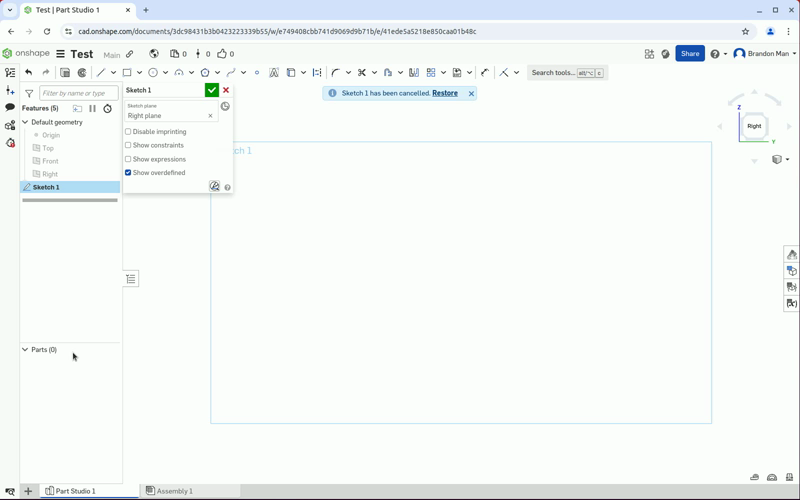
key(y)
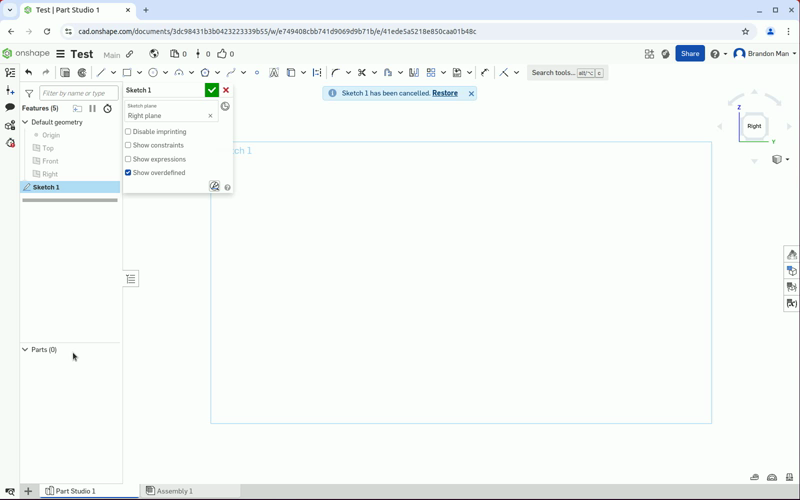
key(c)
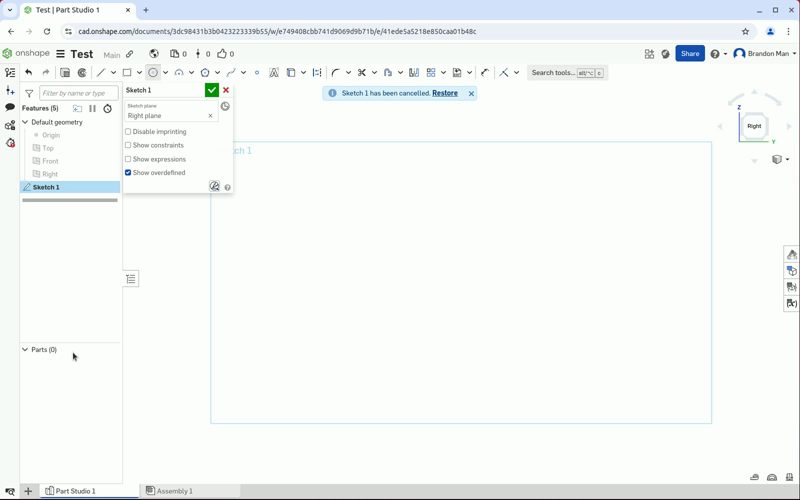
key_down(shift)
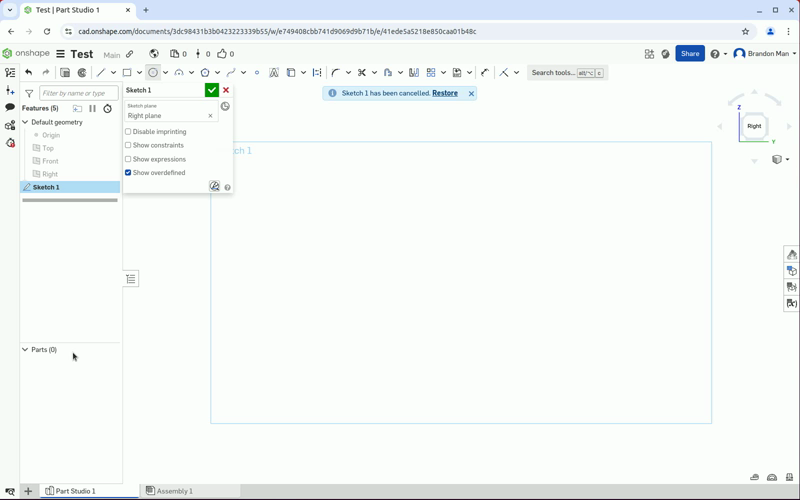
mouse_move(461, 282)
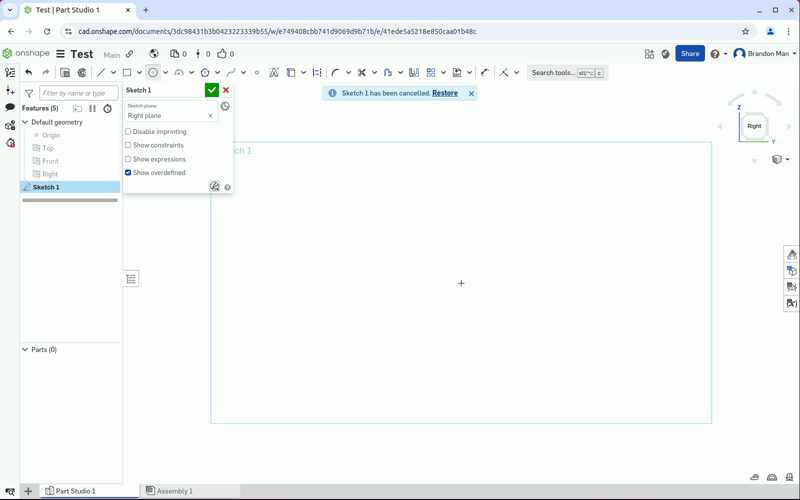
click(461, 282)
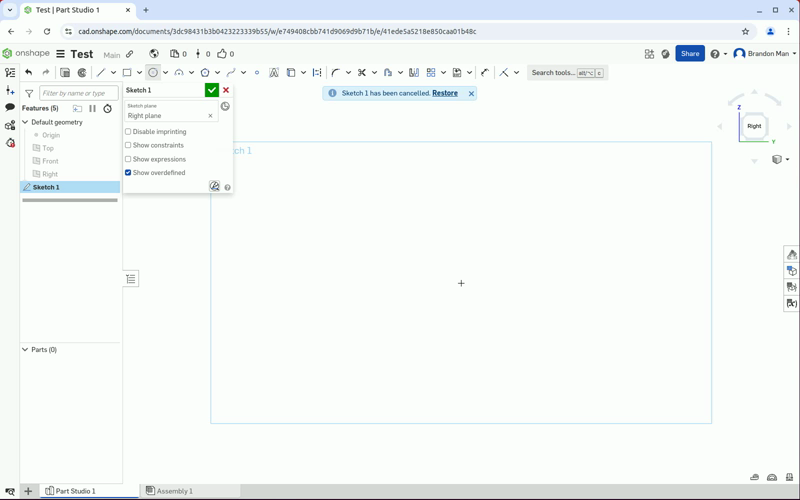
key_up(shift)
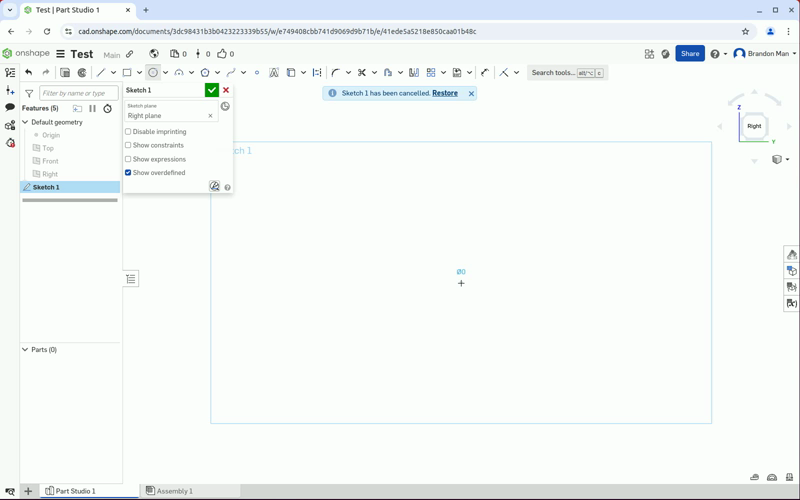
mouse_move(477, 282)
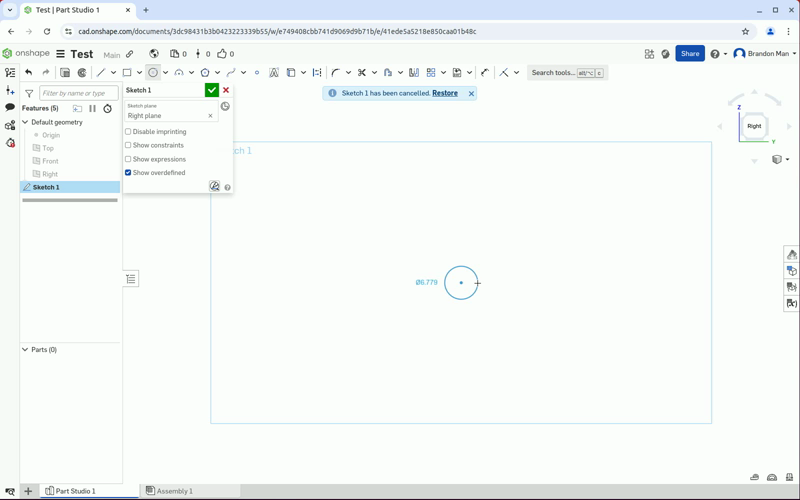
click(477, 282)
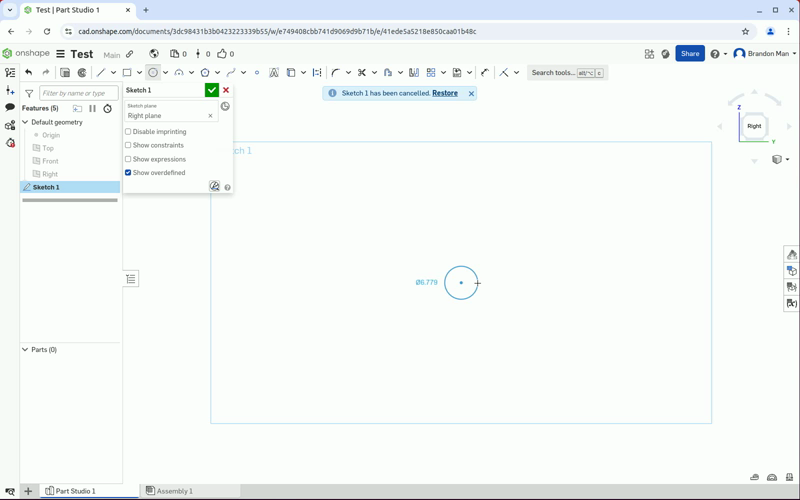
key(esc)
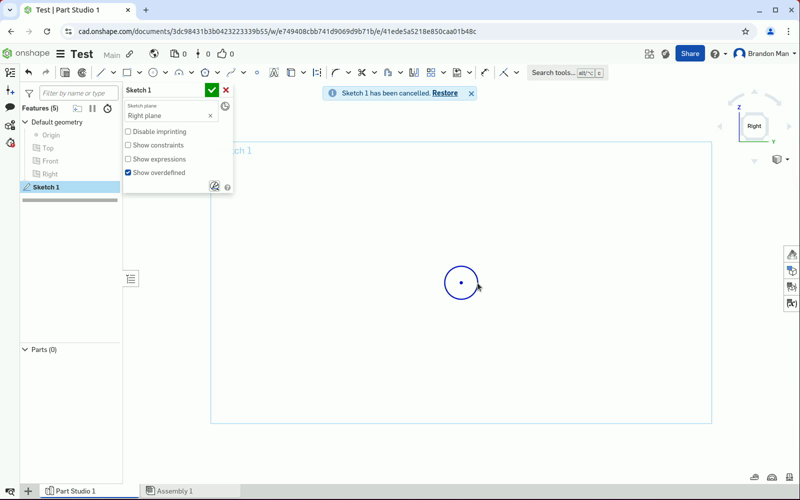
mouse_move(455, 288)
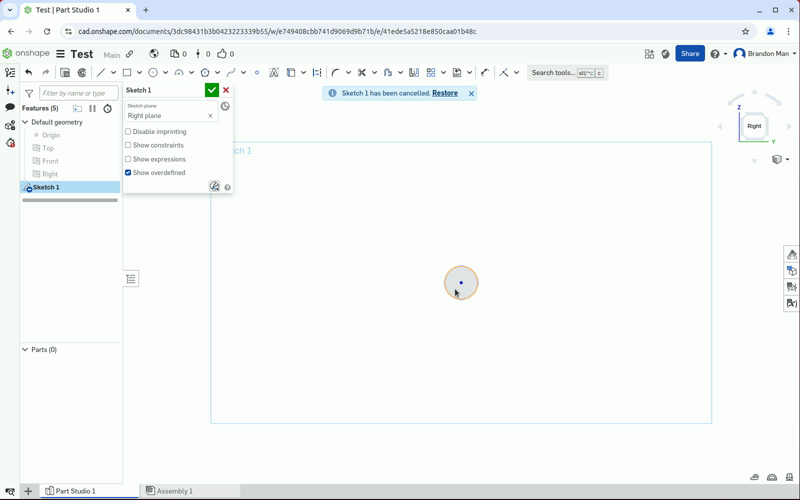
scroll(6)
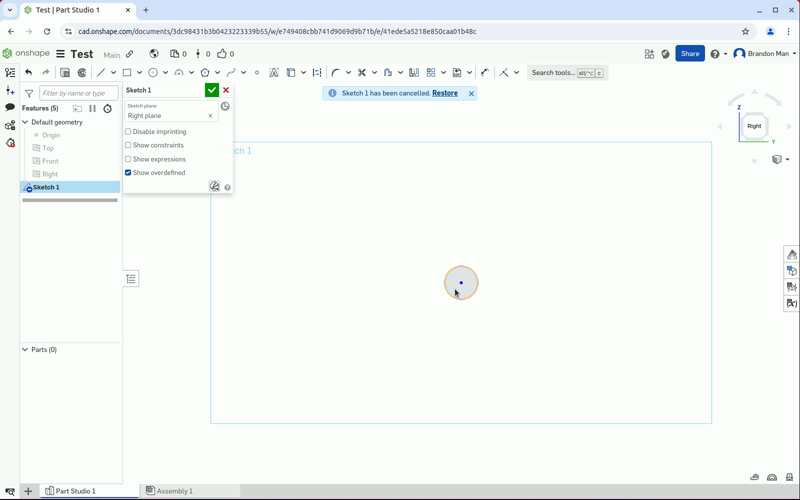
scroll(6)
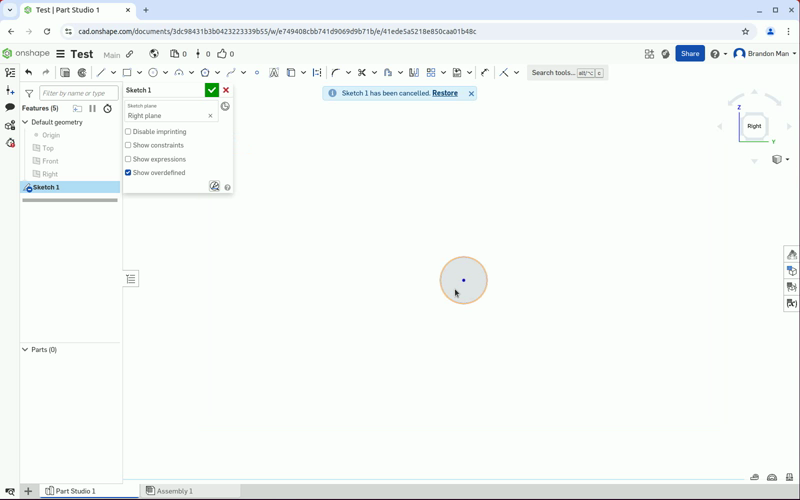
scroll(6)
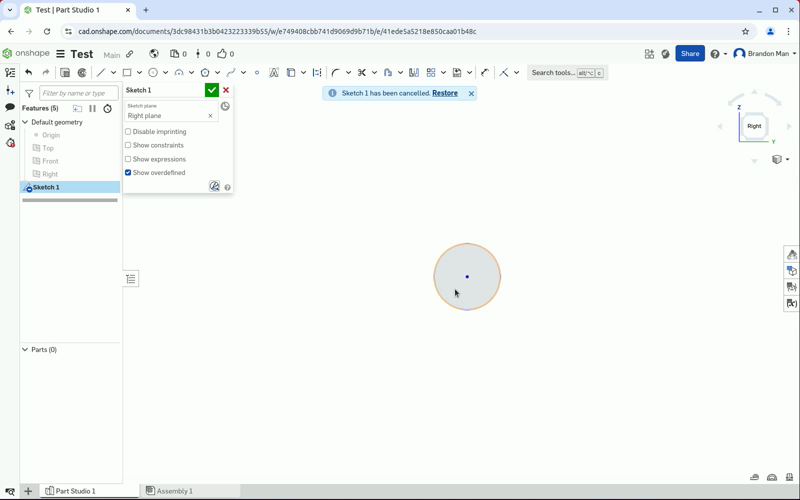
scroll(6)
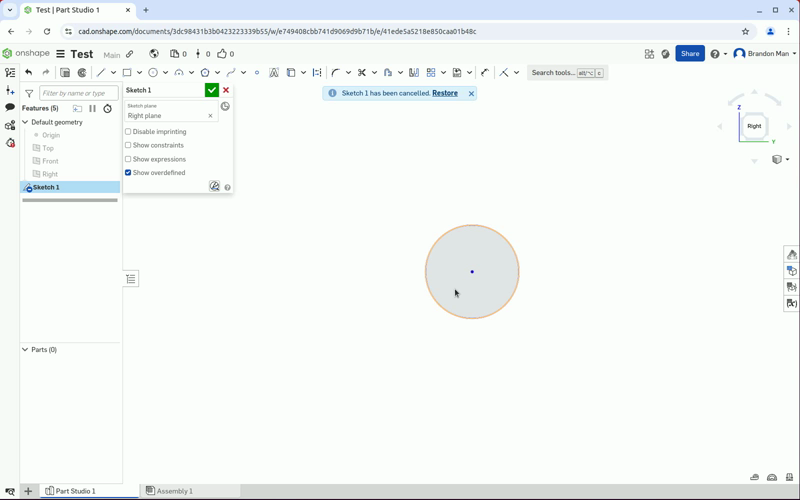
scroll(6)
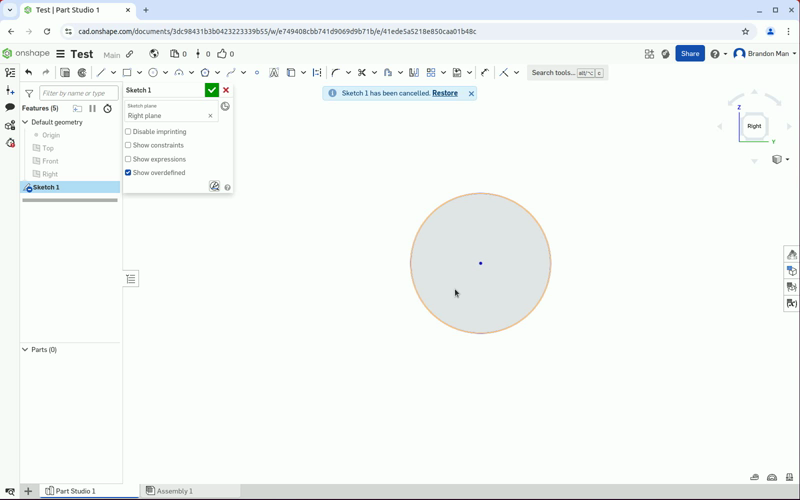
scroll(6)
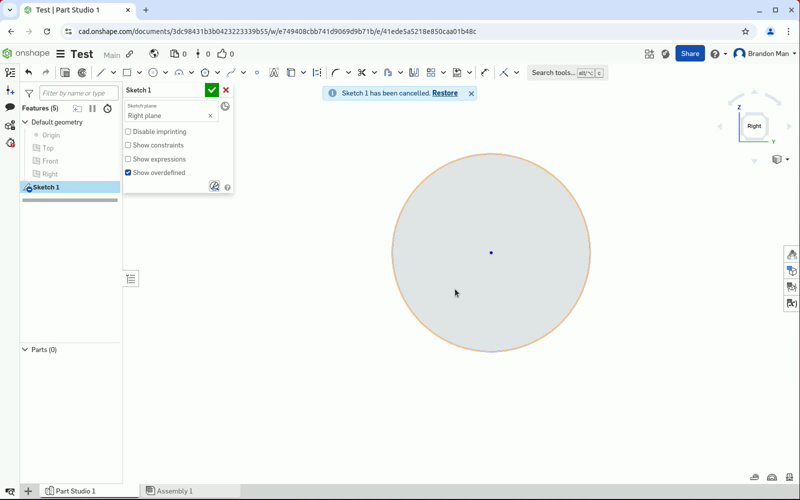
scroll(6)
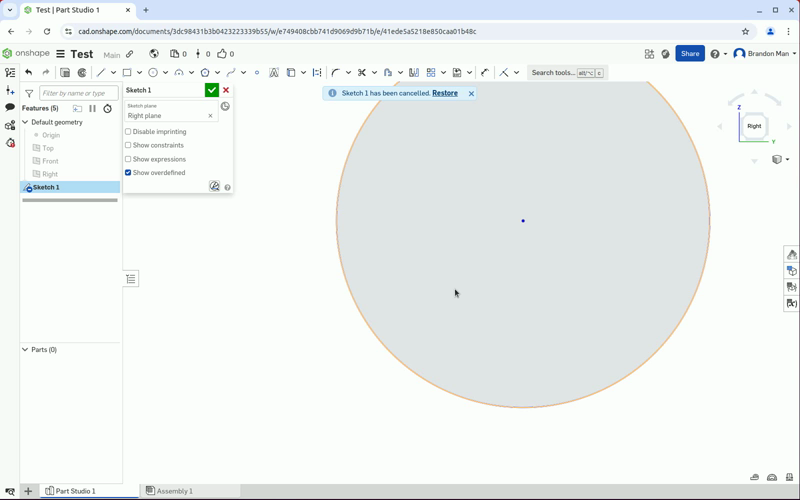
click(455, 288)
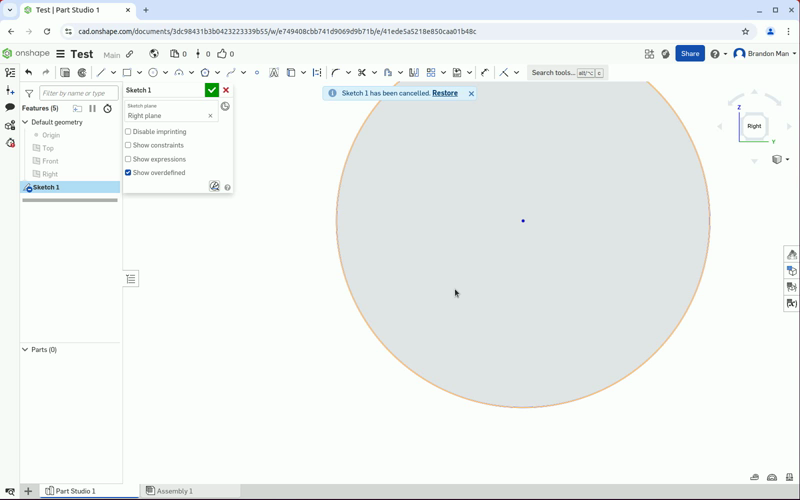
scroll(-6)
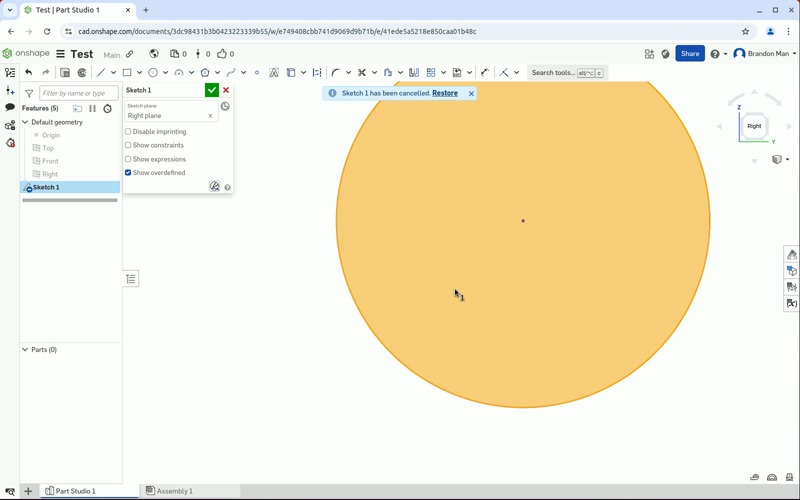
scroll(-6)
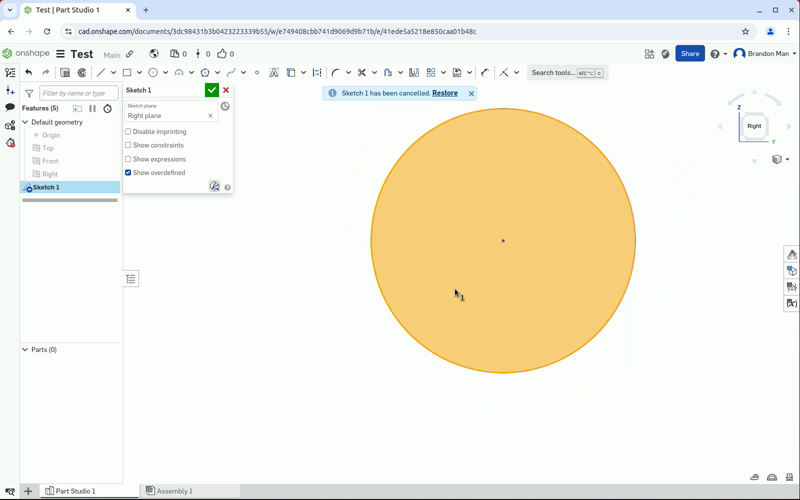
scroll(-6)
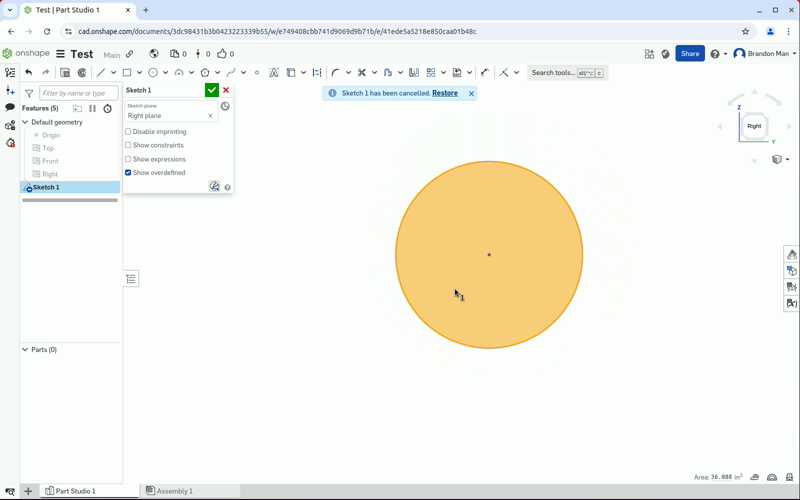
scroll(-6)
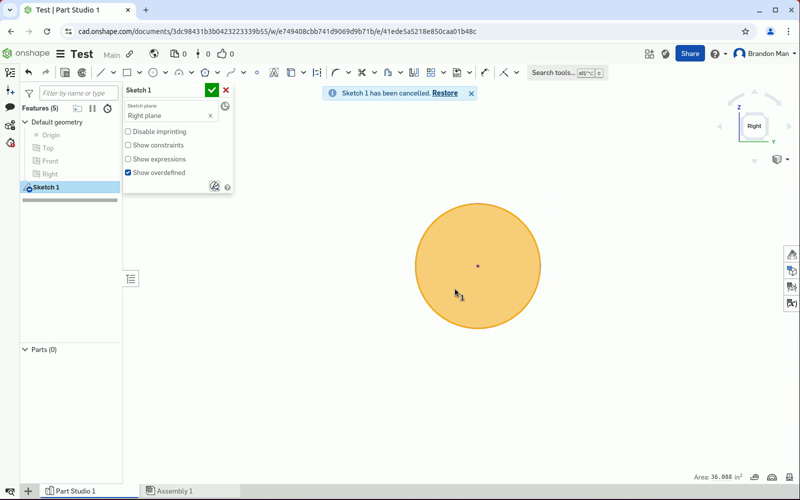
scroll(-6)
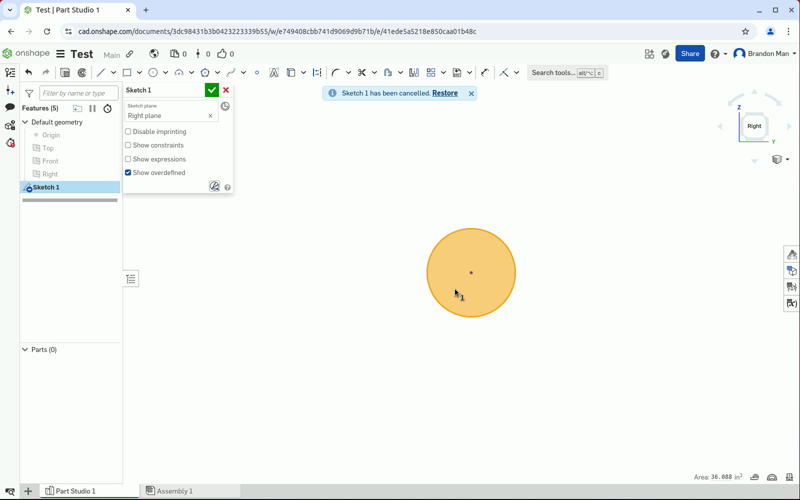
scroll(-6)
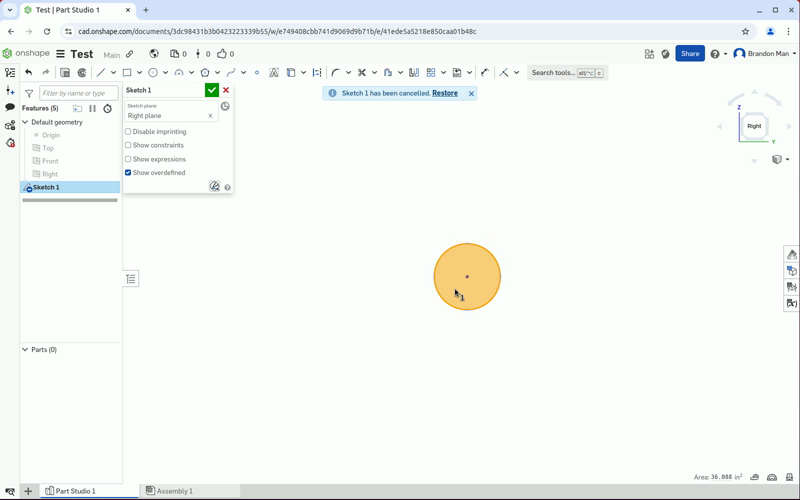
scroll(-6)
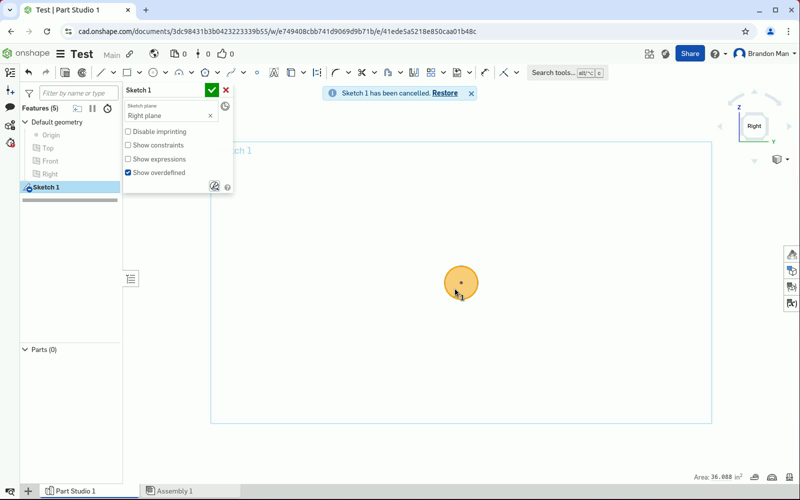
mouse_move(73, 352)
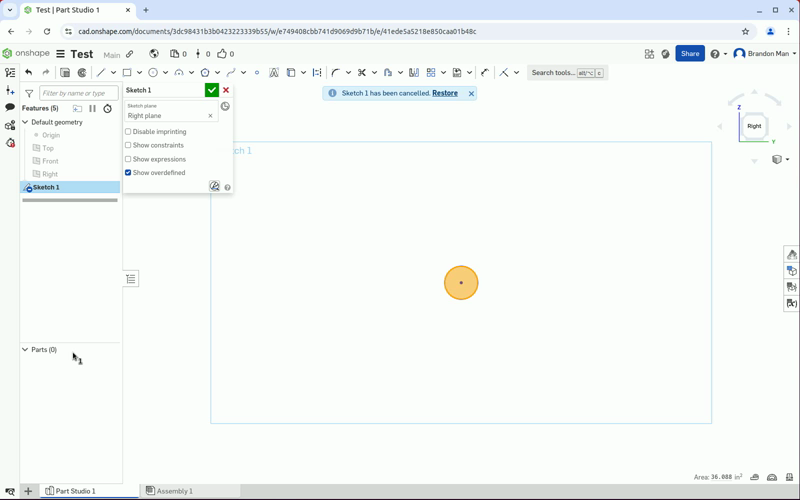
key(shift+y)
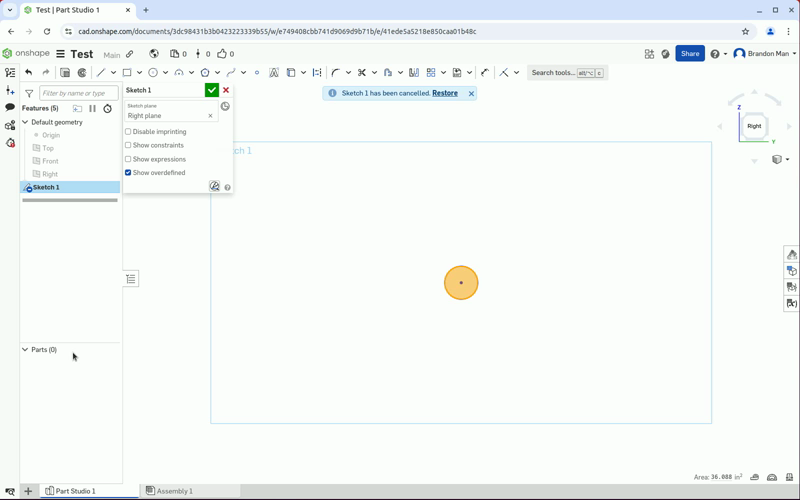
key(shift+e)
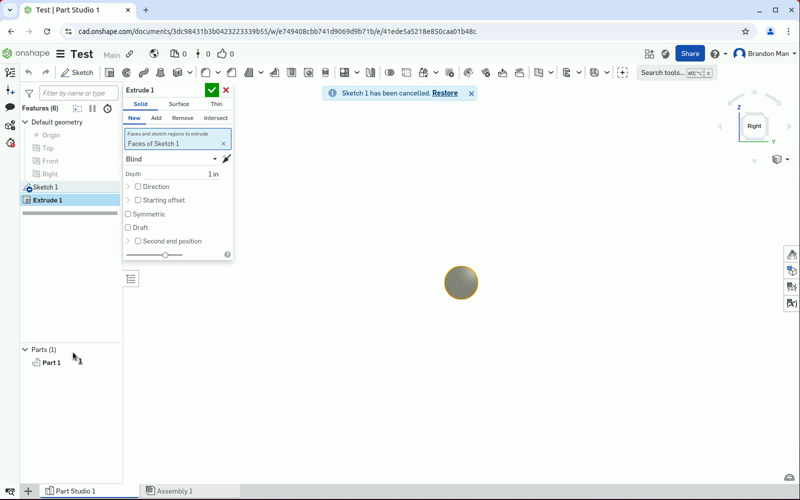
mouse_move(143, 106)
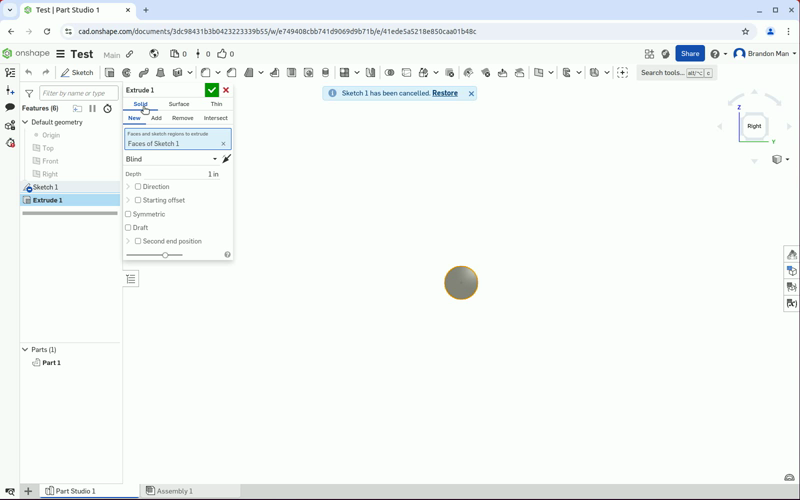
click(143, 106)
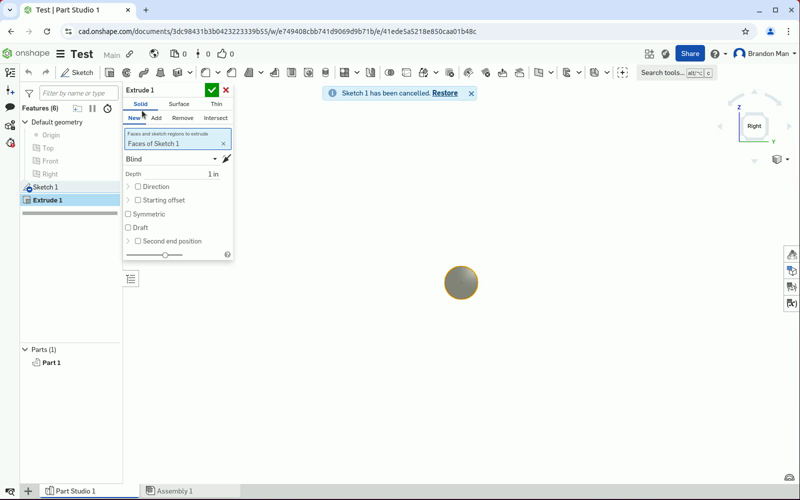
mouse_move(137, 120)
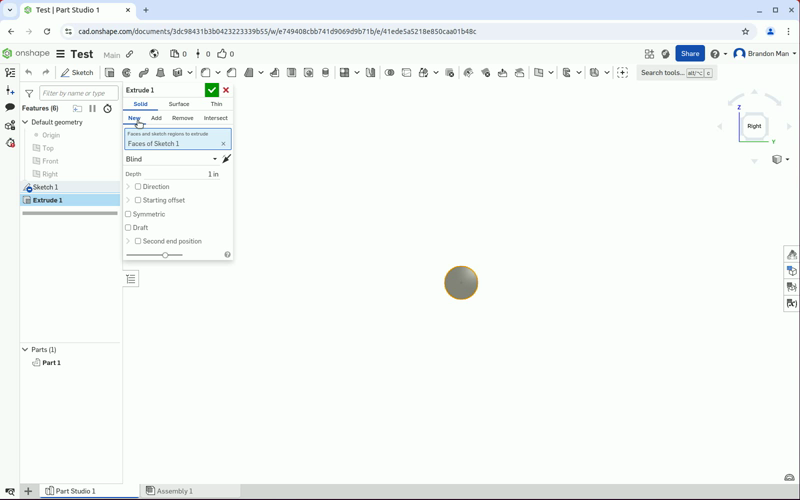
click(137, 120)
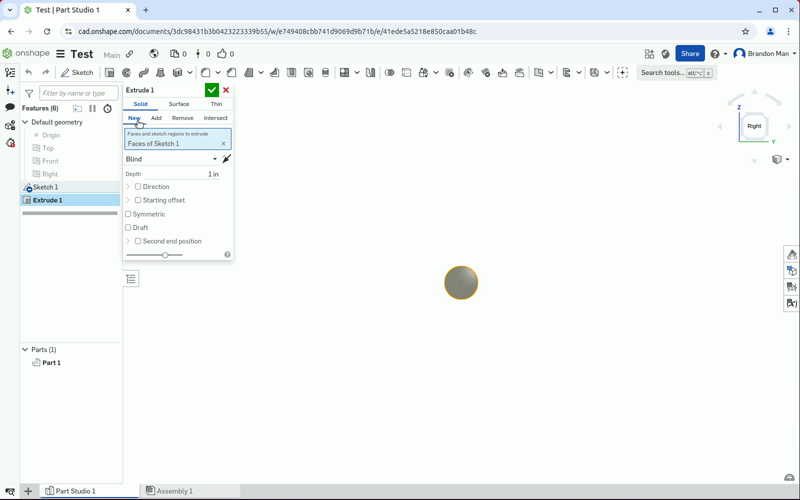
key(tab, 4)
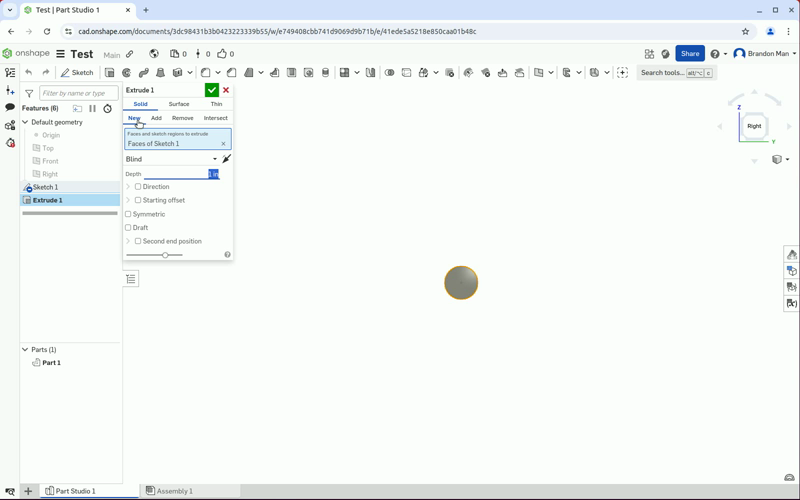
text(23.108)
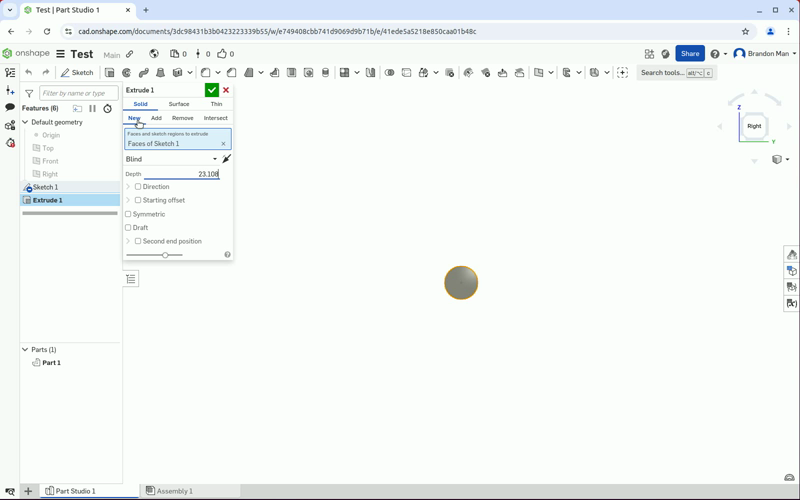
key(enter)
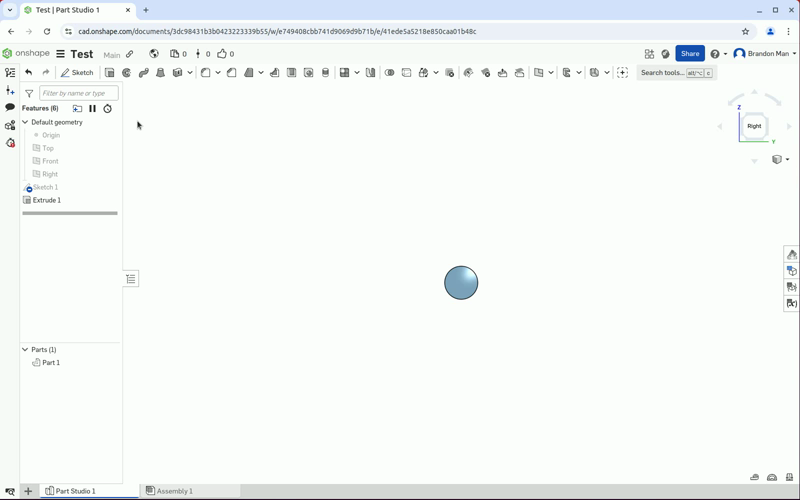
key(shift+h)
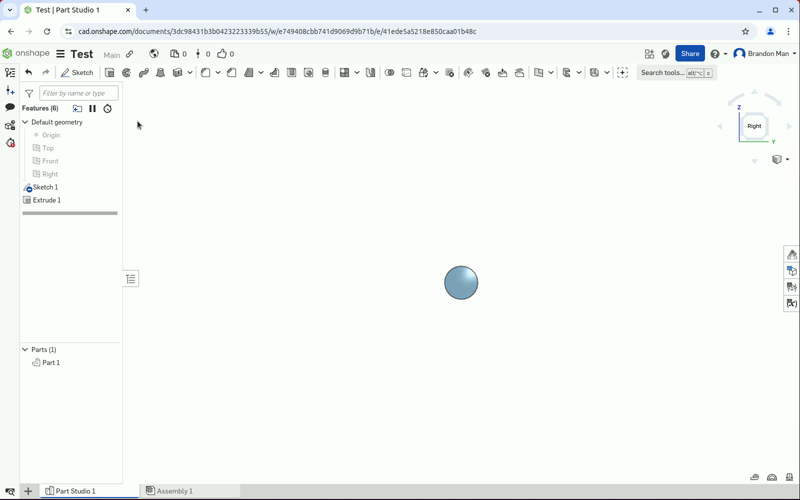
key(shift+h)
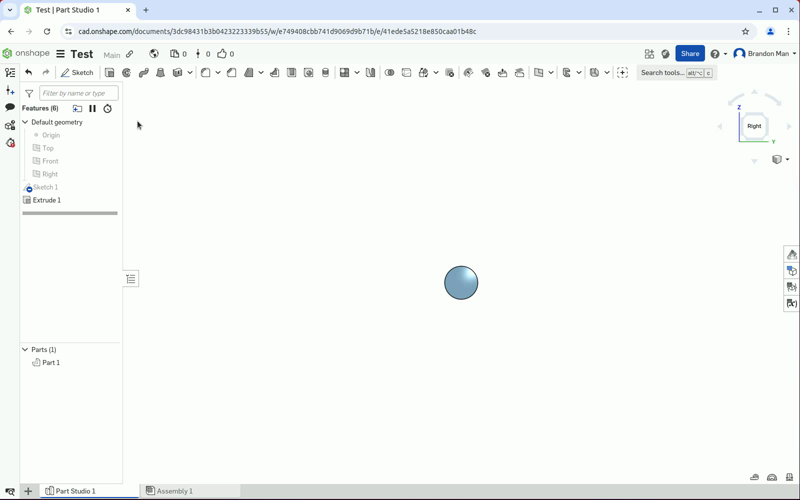
mouse_move(73, 189)
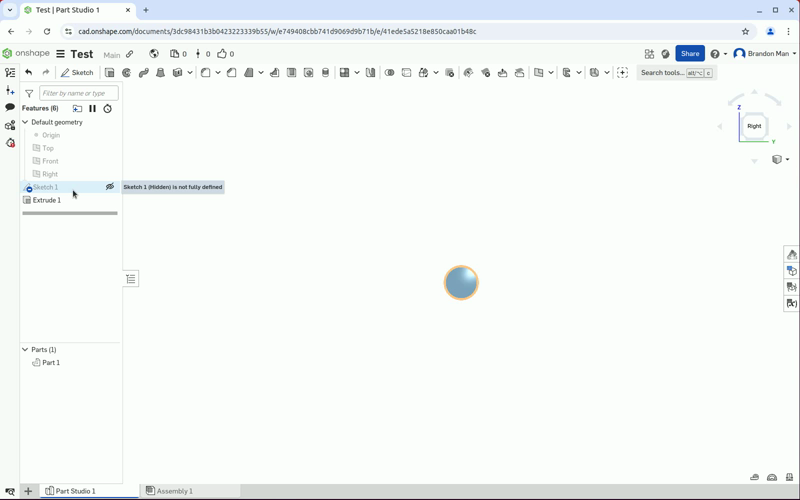
click(73, 189)
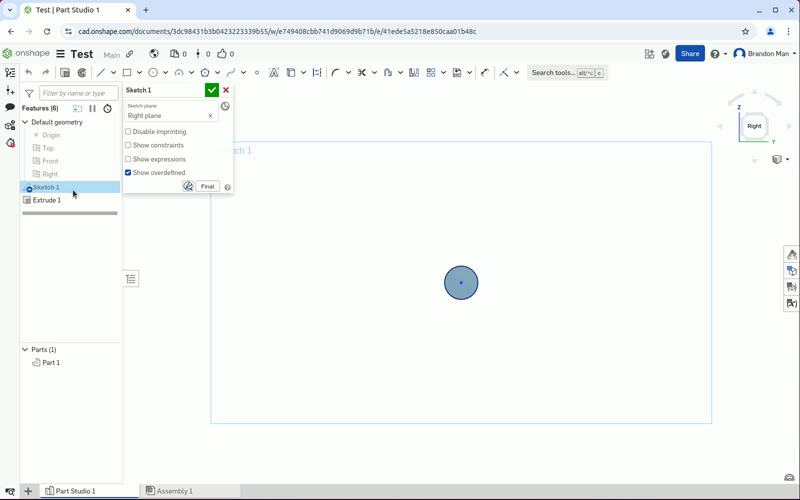
mouse_move(229, 92)
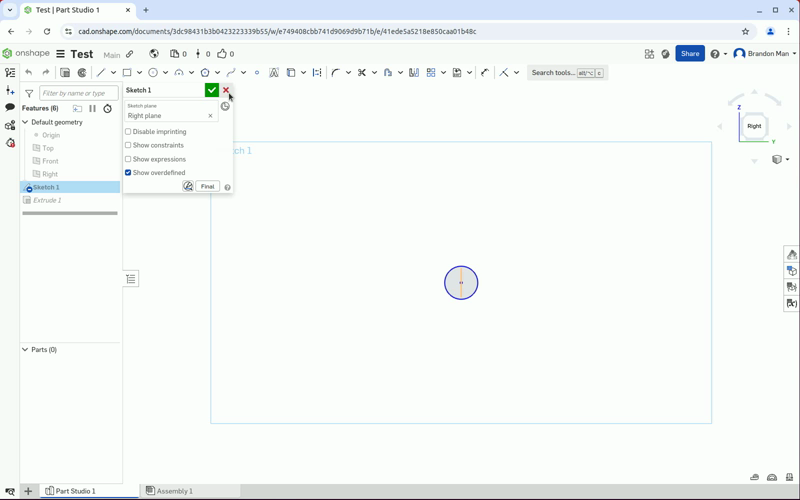
click(229, 92)
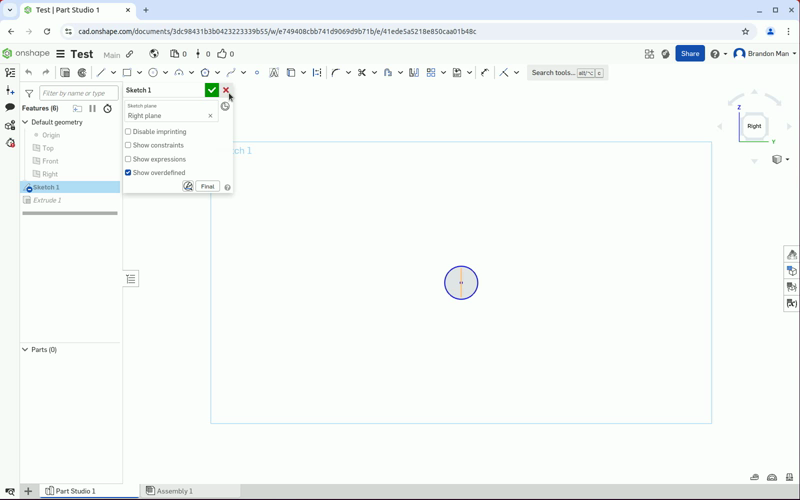
key(shift+s)
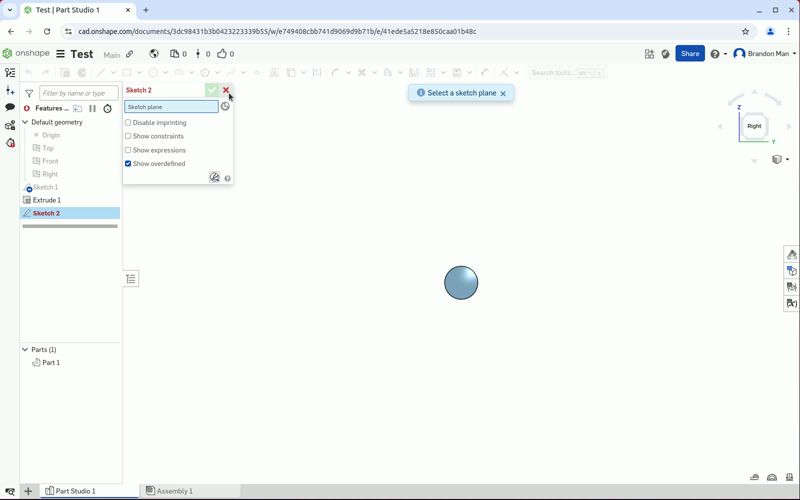
mouse_move(73, 176)
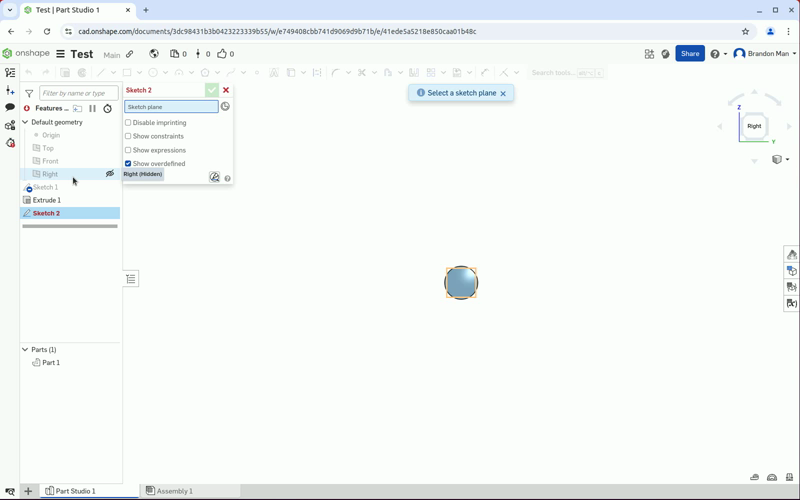
click(73, 176)
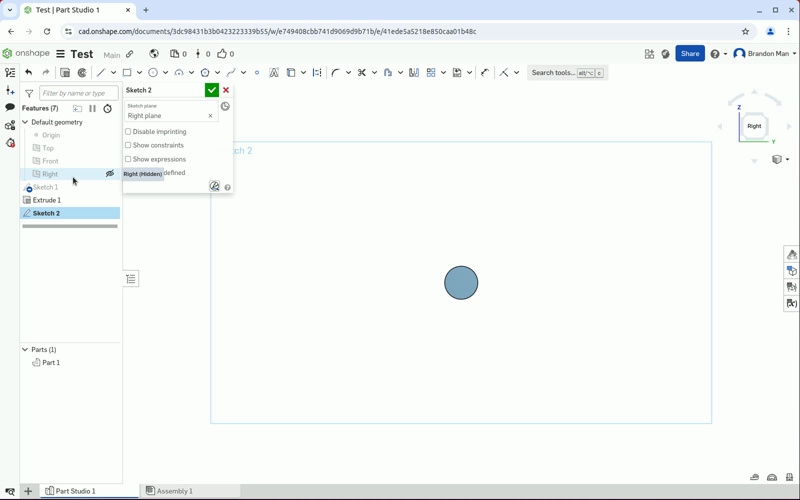
mouse_move(73, 352)
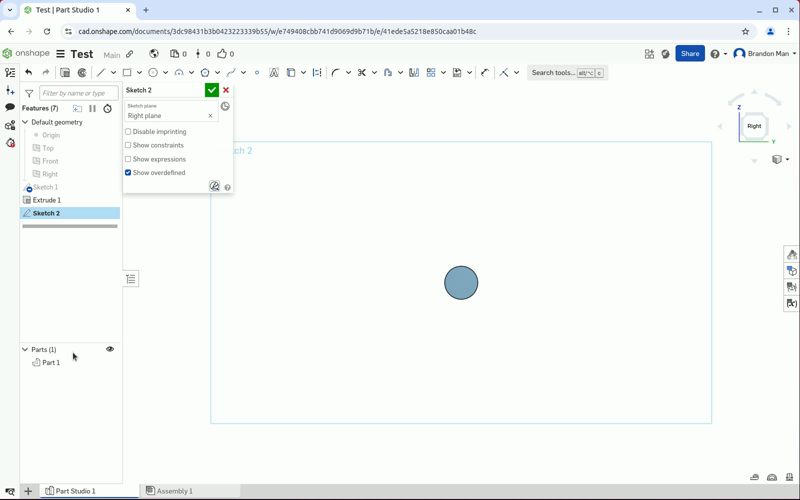
key(y)
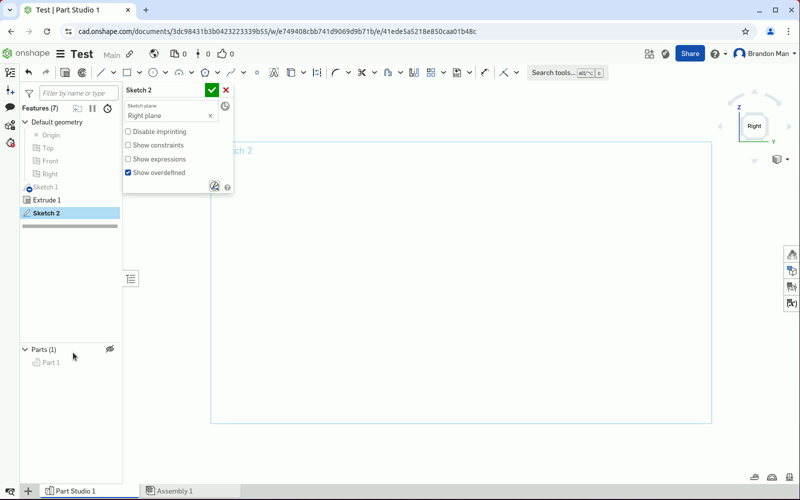
key(c)
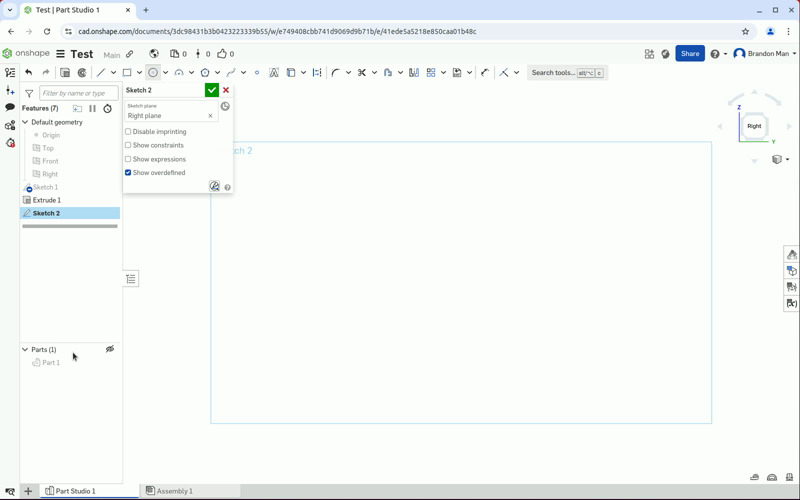
key_down(shift)
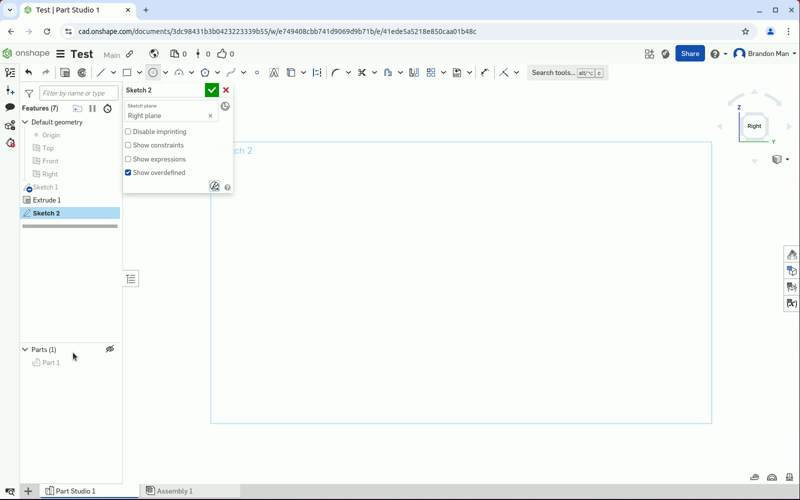
mouse_move(461, 282)
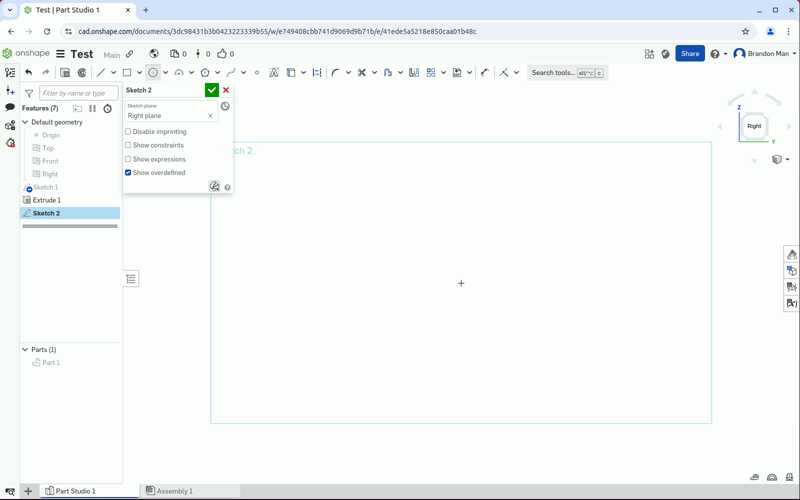
click(461, 282)
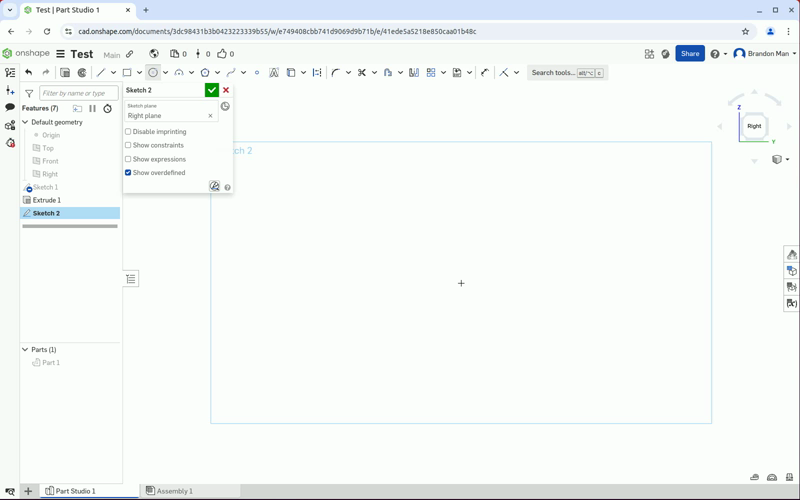
key_up(shift)
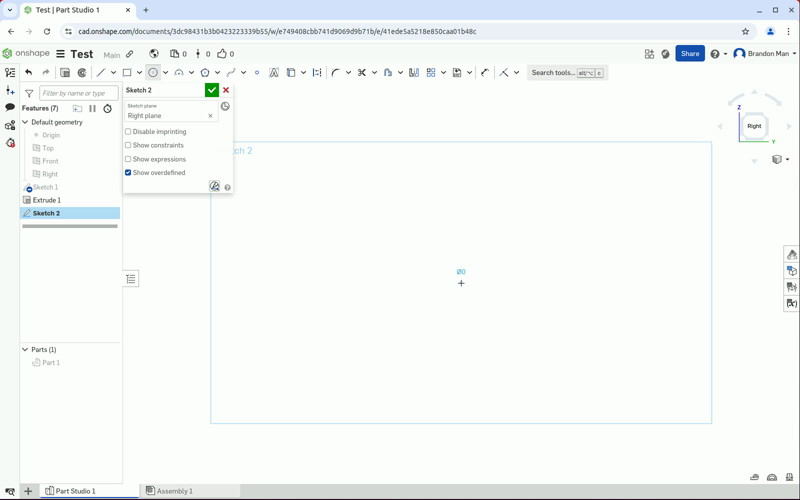
mouse_move(478, 282)
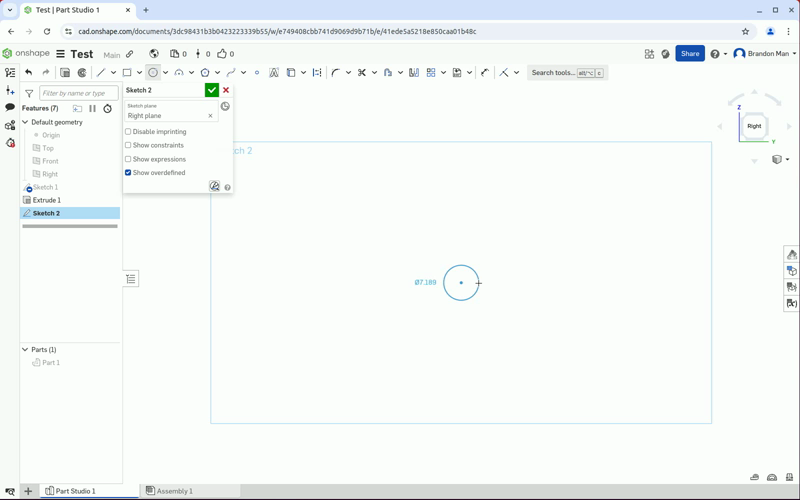
click(478, 282)
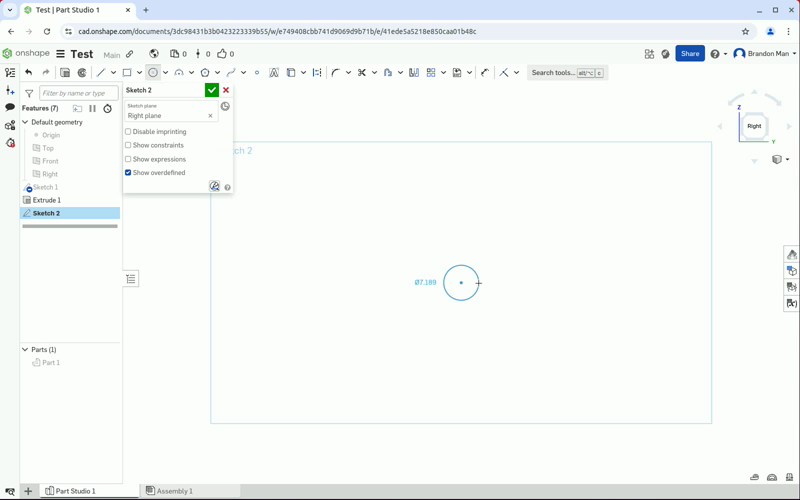
key(esc)
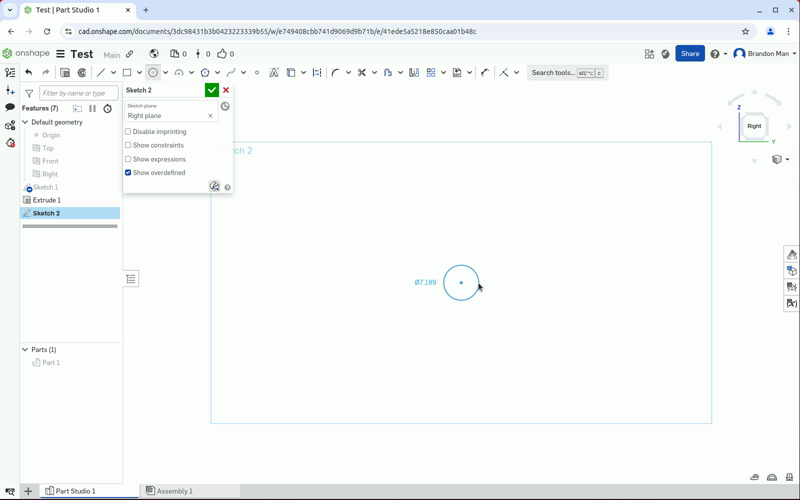
mouse_move(455, 282)
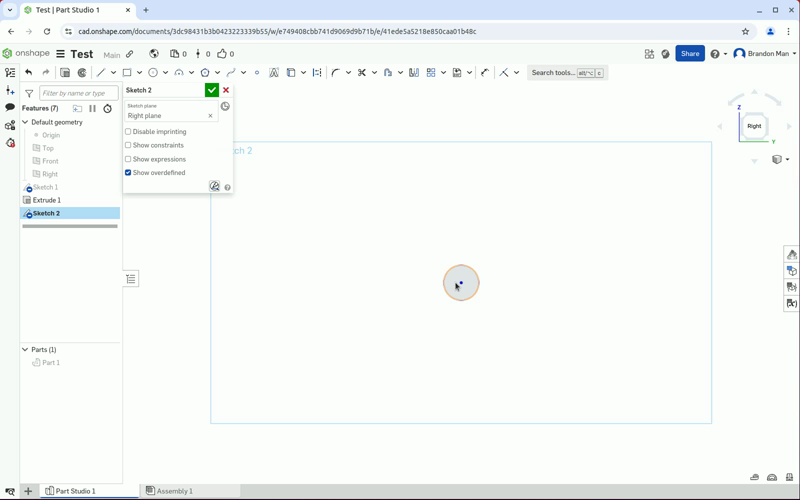
scroll(6)
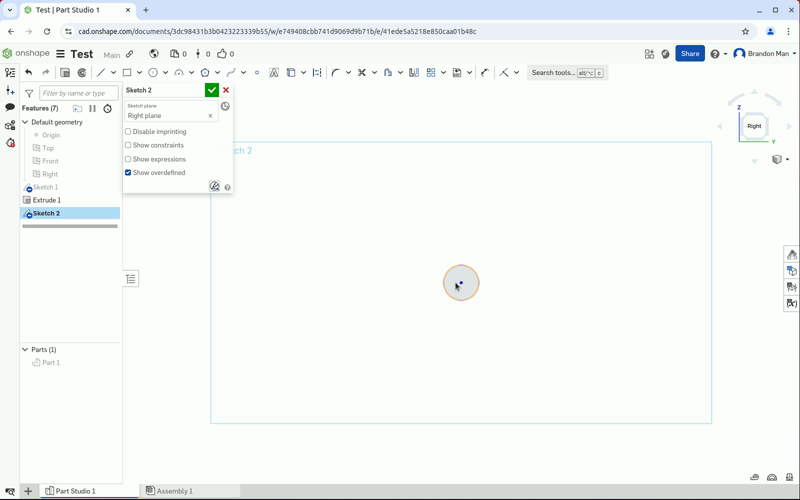
scroll(6)
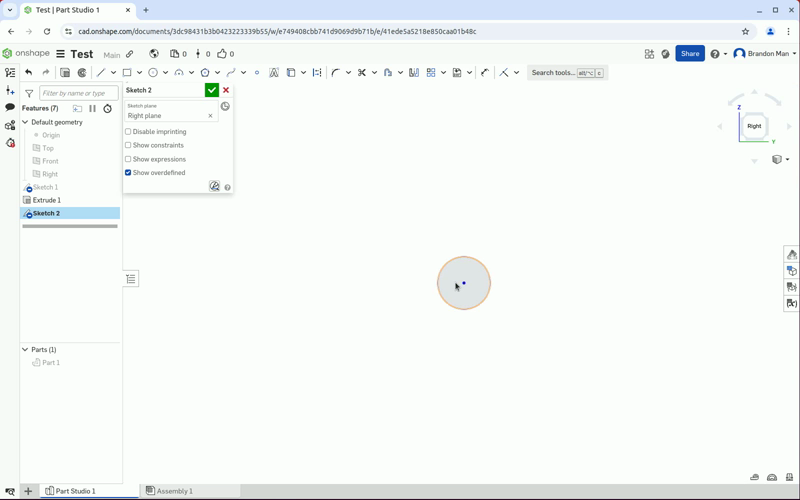
scroll(6)
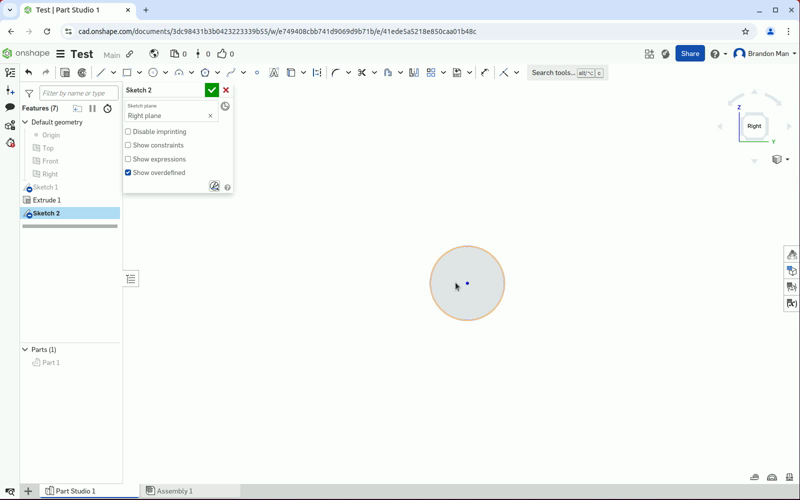
scroll(6)
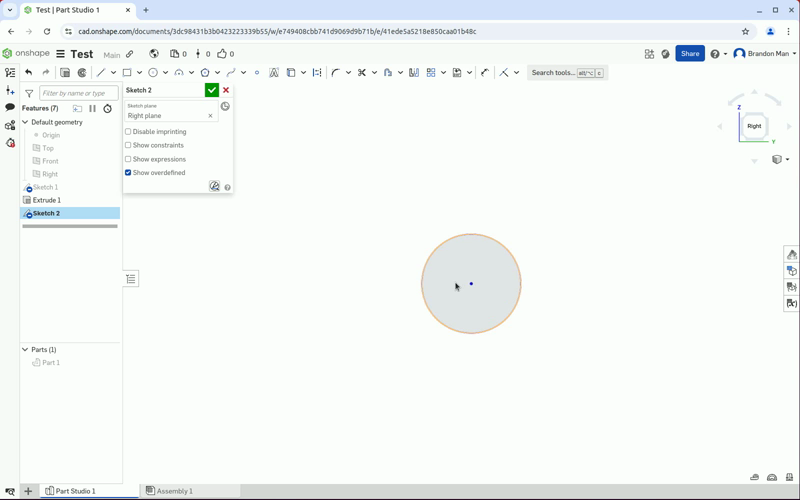
scroll(6)
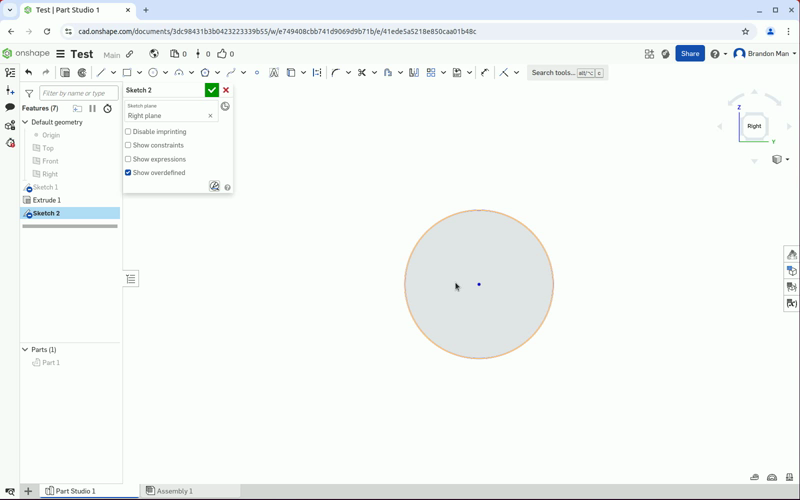
scroll(6)
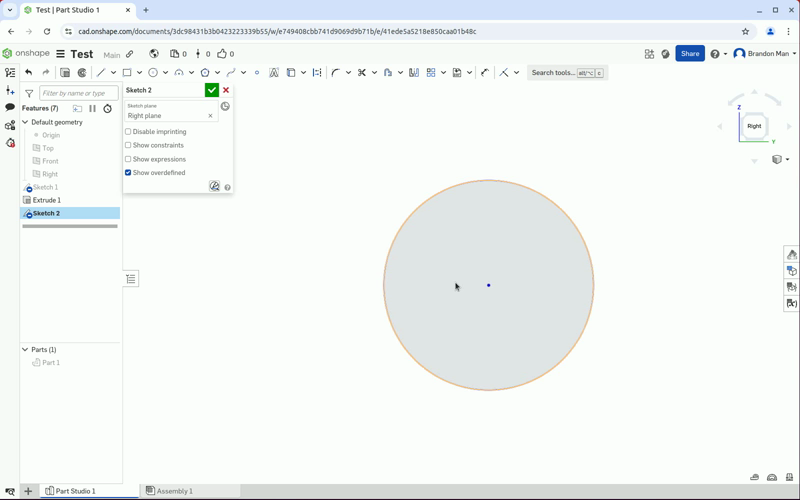
scroll(6)
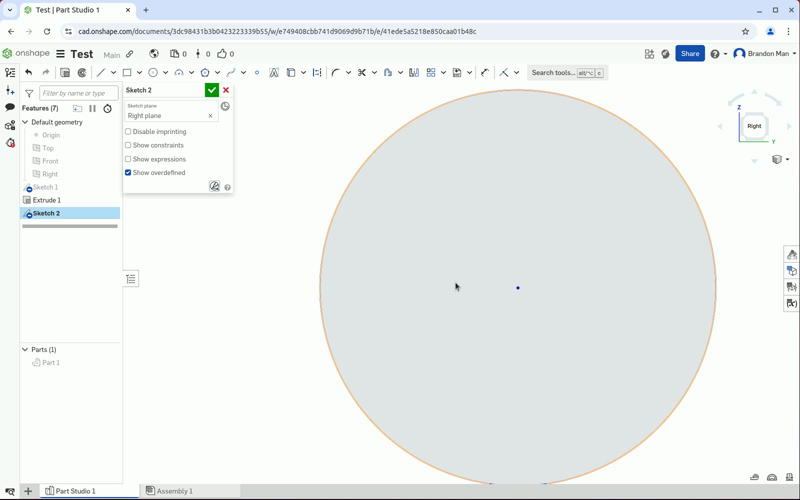
click(455, 282)
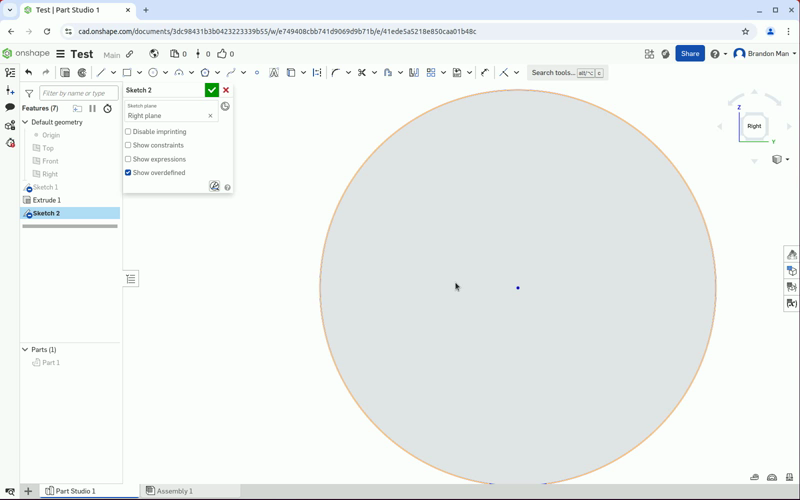
scroll(-6)
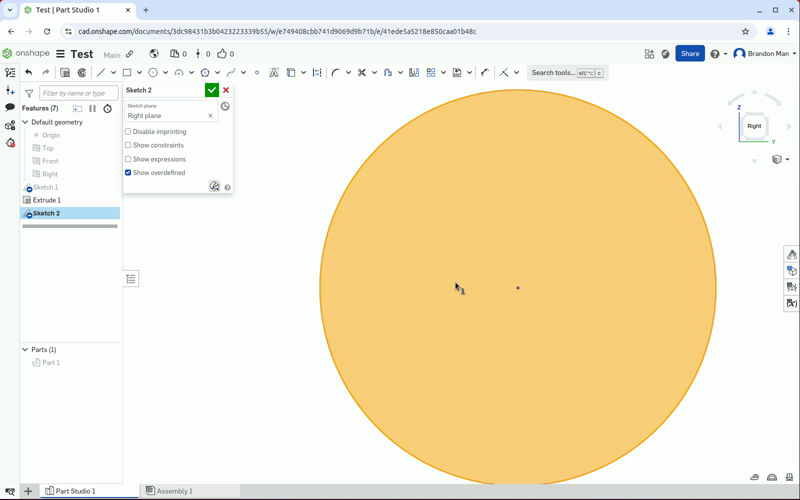
scroll(-6)
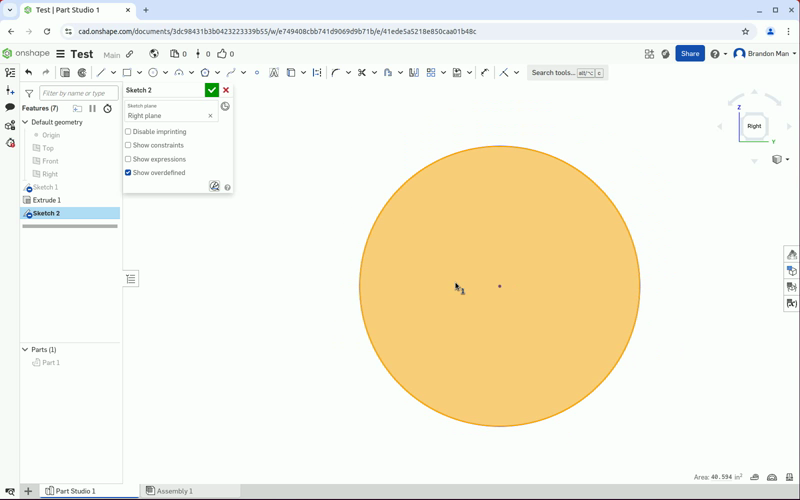
scroll(-6)
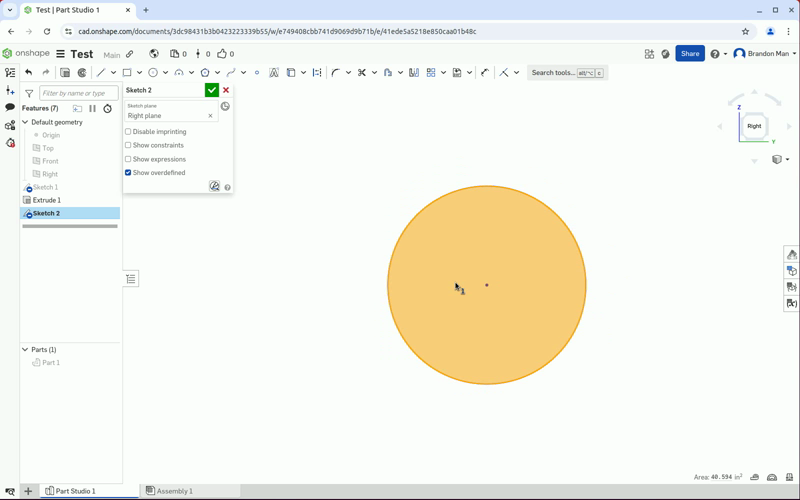
scroll(-6)
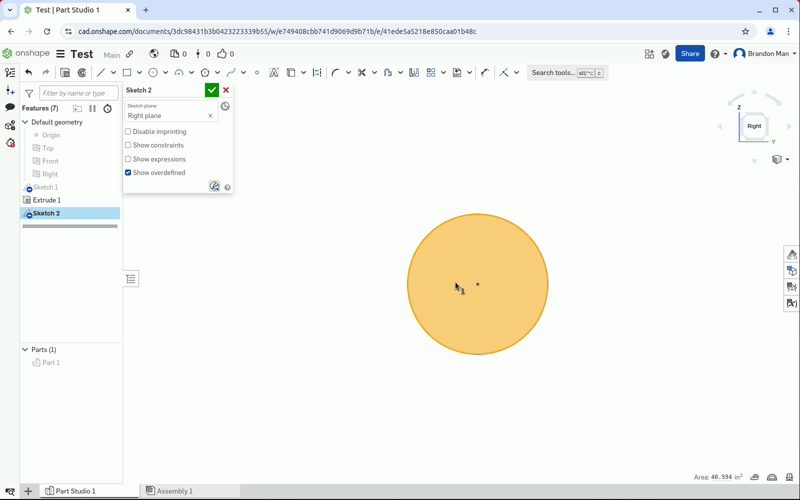
scroll(-6)
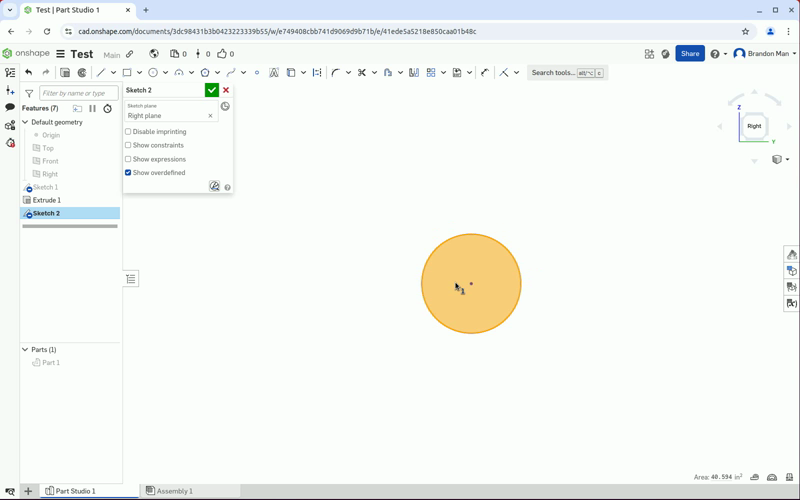
scroll(-6)
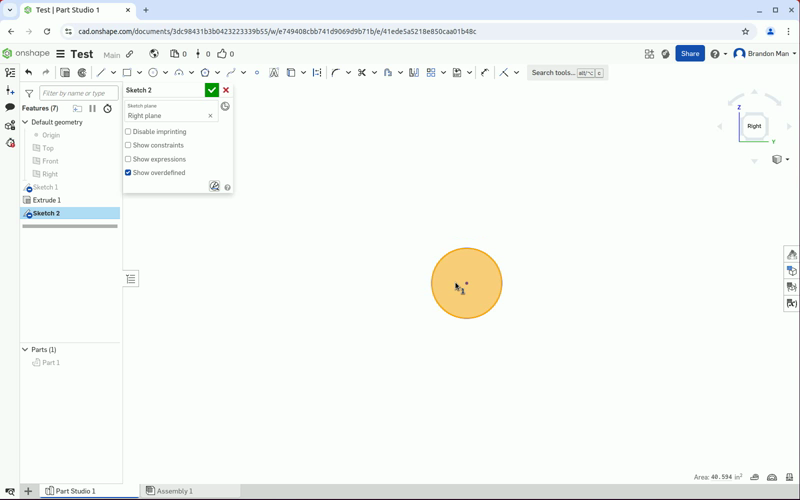
scroll(-6)
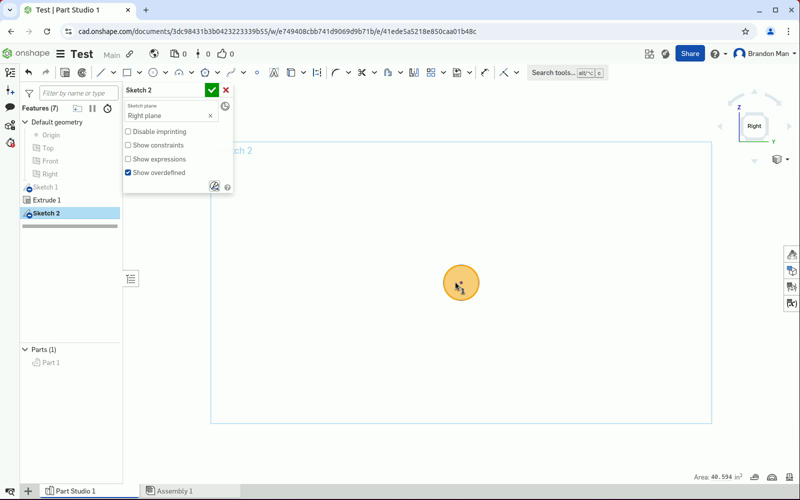
mouse_move(73, 352)
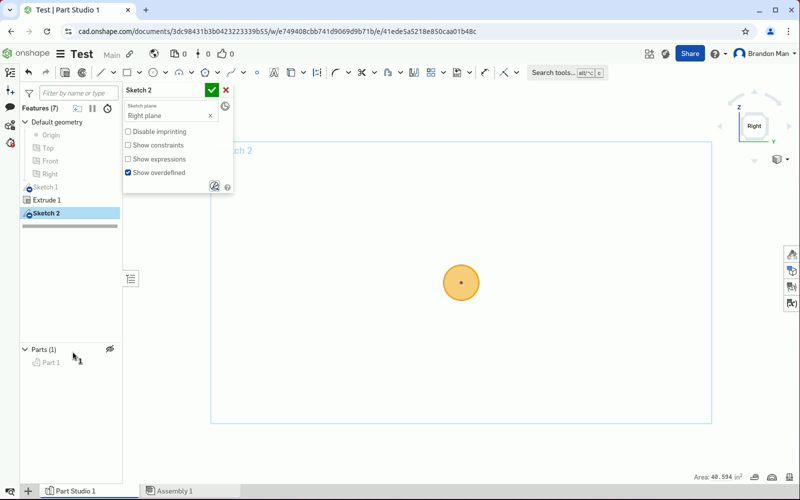
key(shift+y)
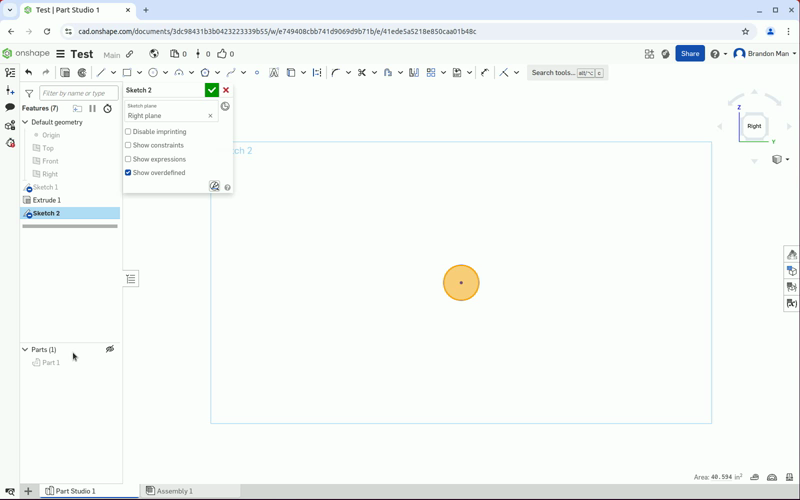
key(shift+e)
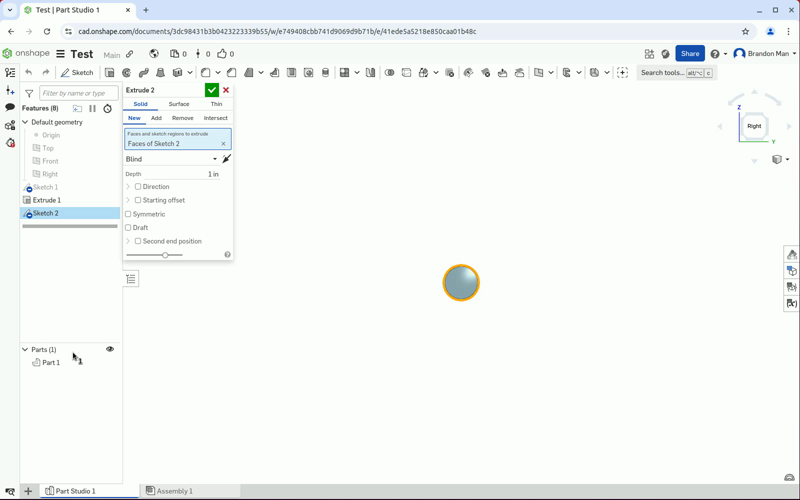
mouse_move(143, 106)
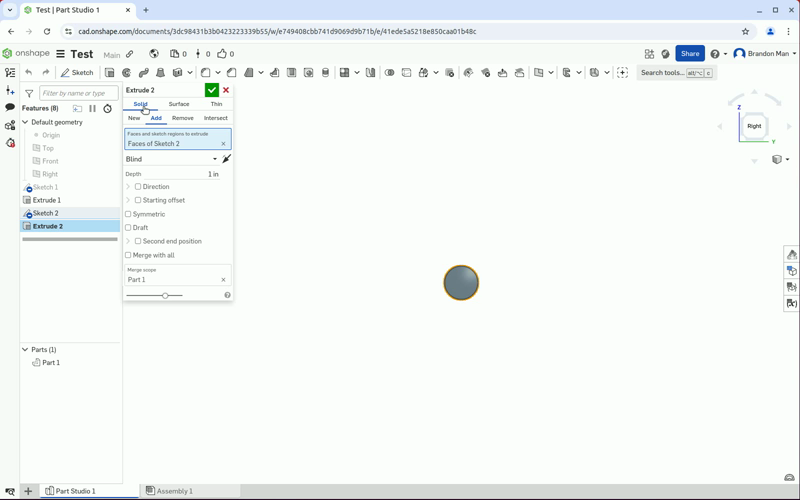
click(143, 106)
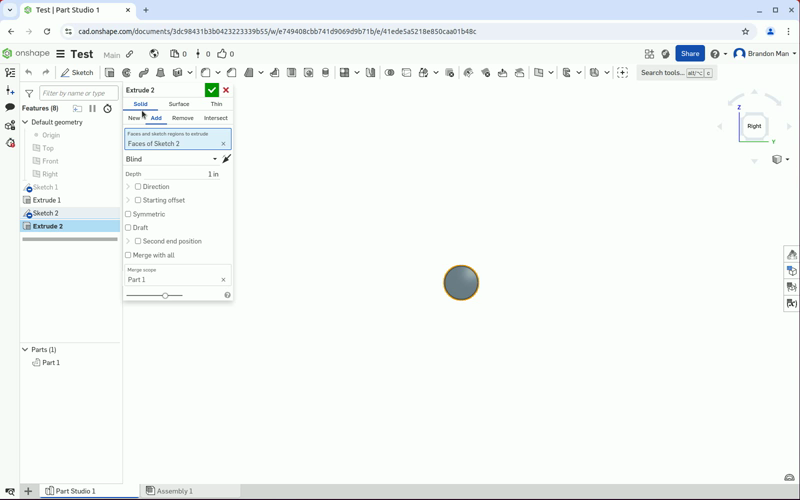
mouse_move(137, 120)
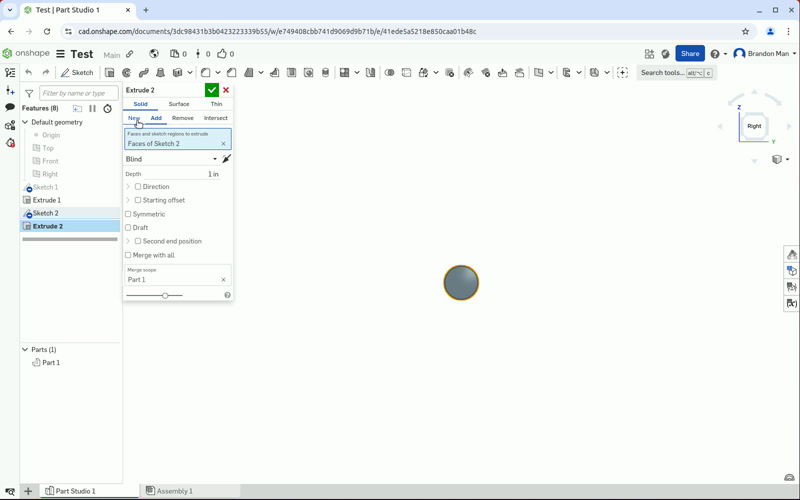
click(137, 120)
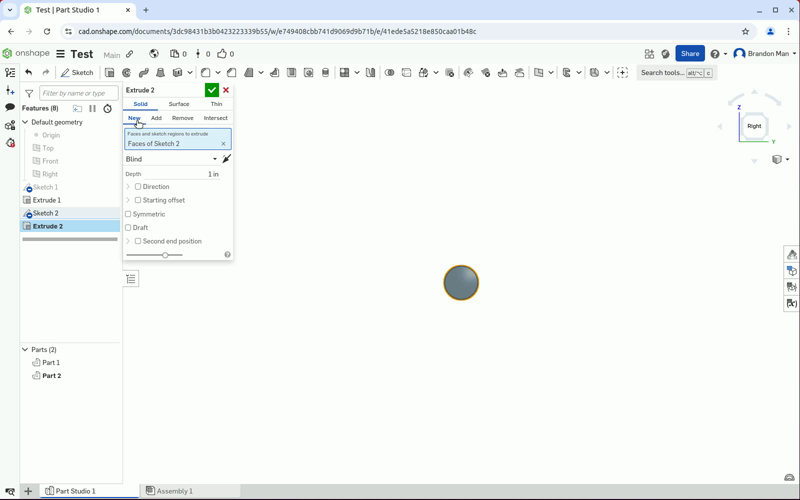
key(tab, 4)
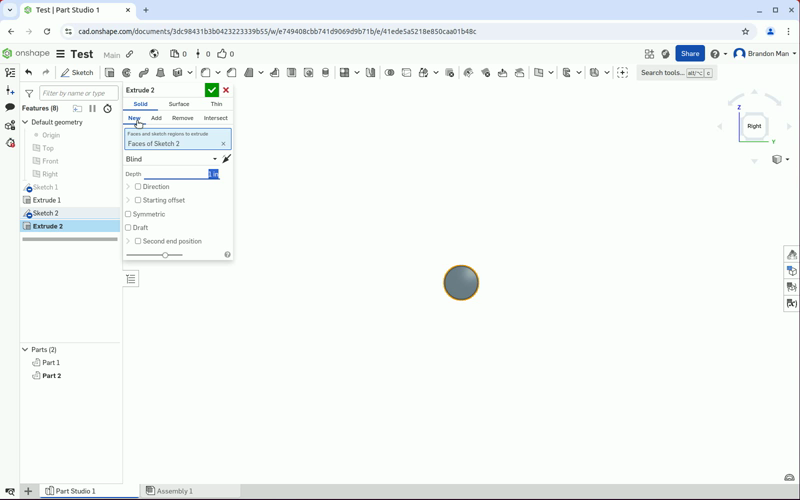
text(-13.961)
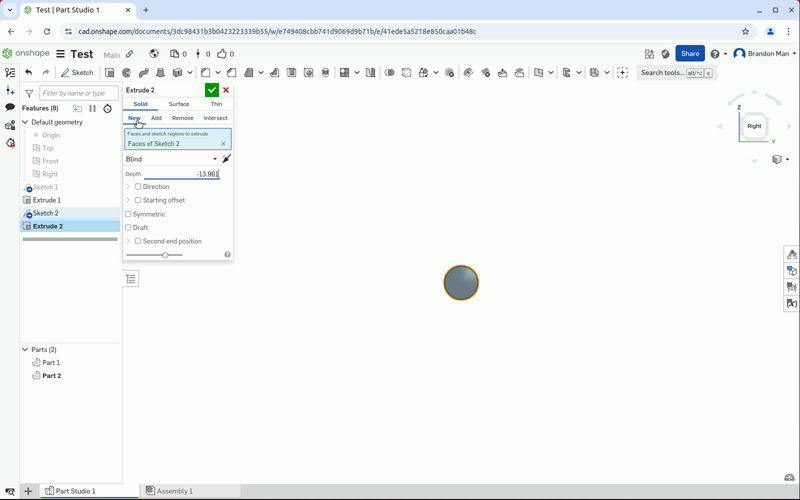
key(enter)
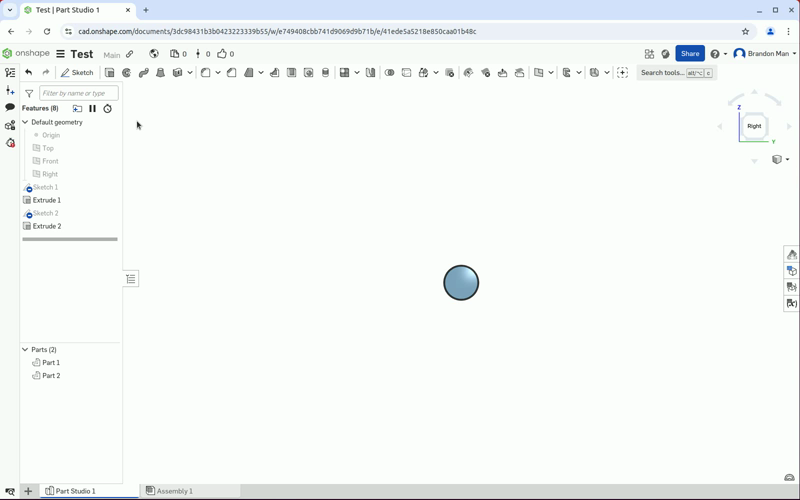
key(shift+h)
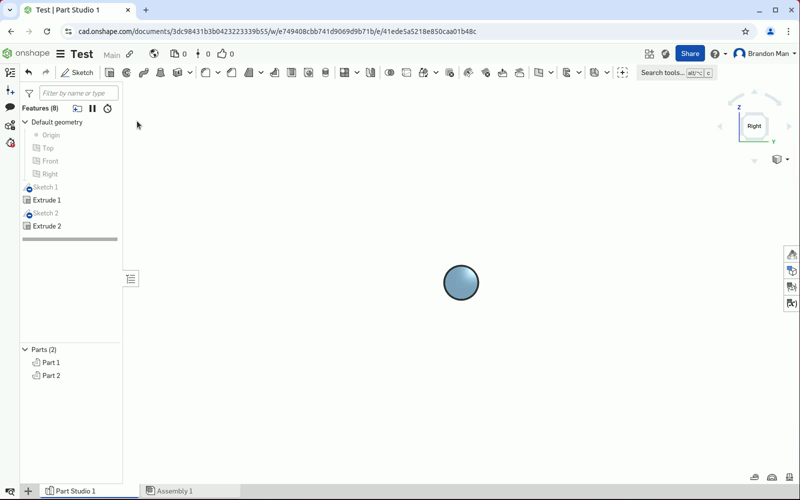
key(shift+h)
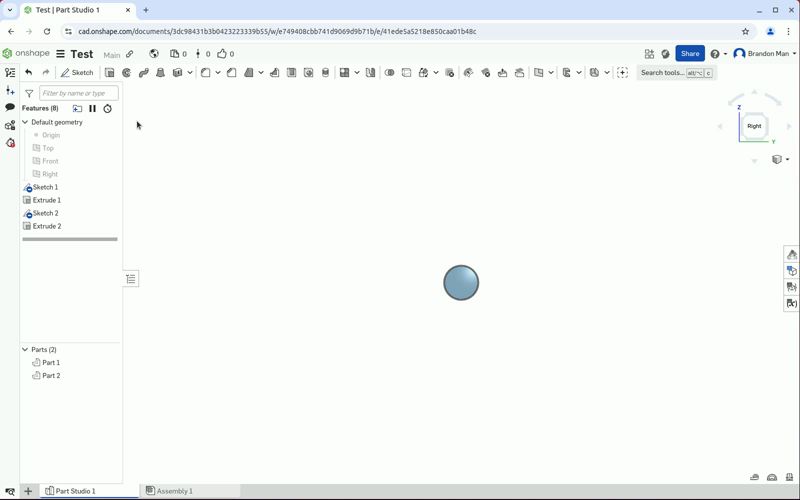
key(shift+7)
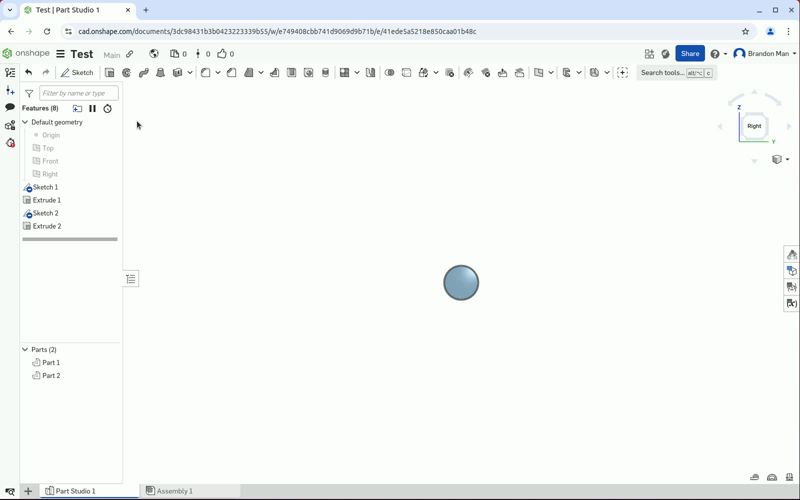
key(right, 2)
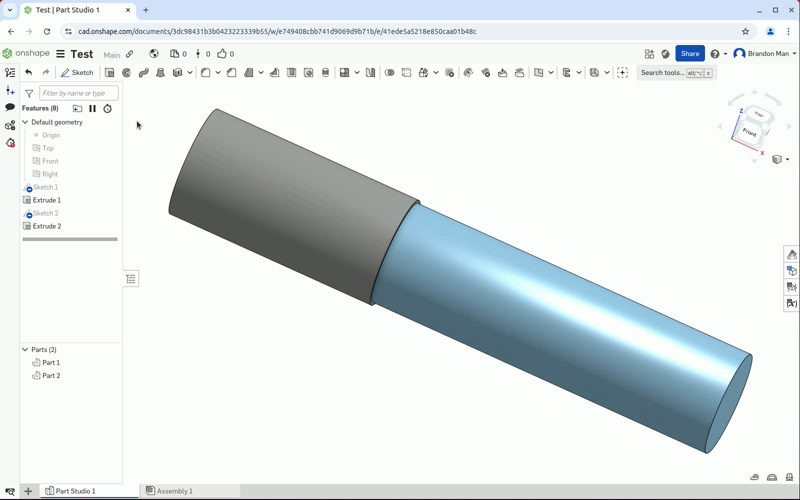
key(down, 2)
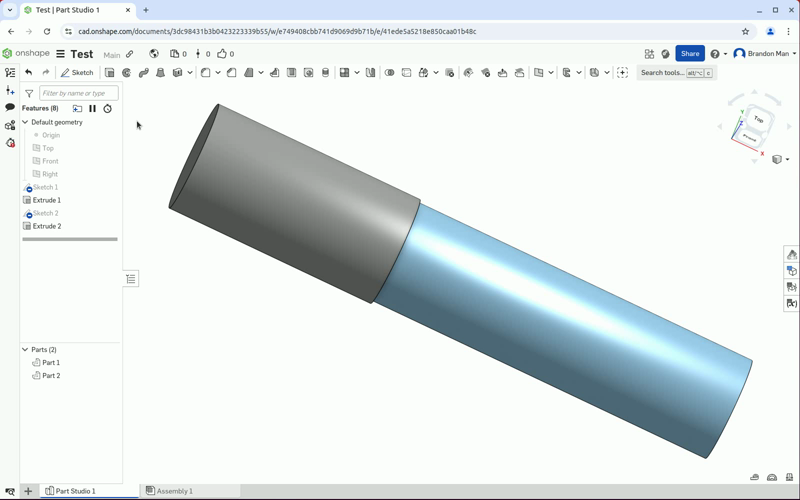
key(up, 2)
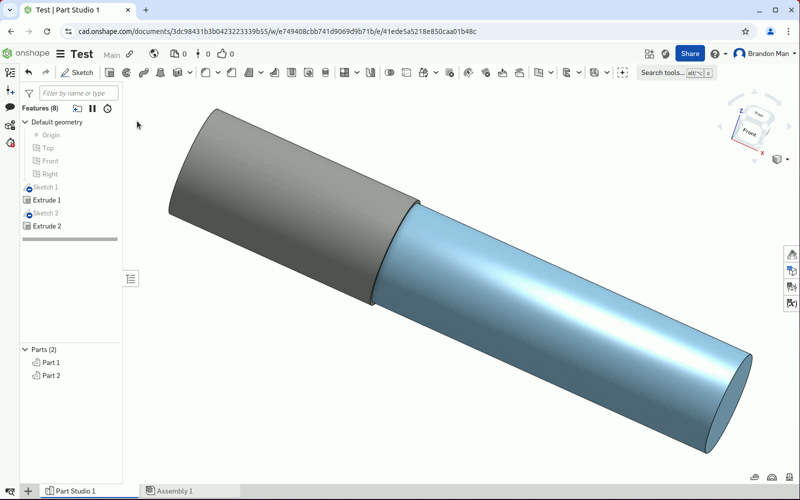
key(left, 2)
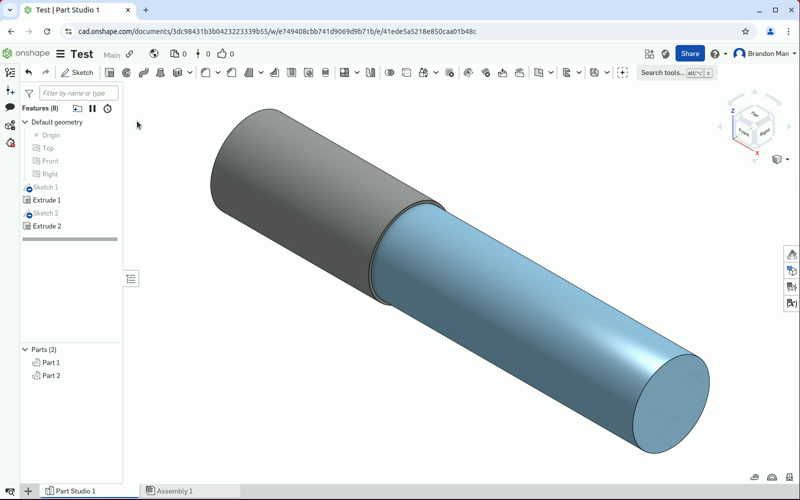
mouse_move(73, 189)
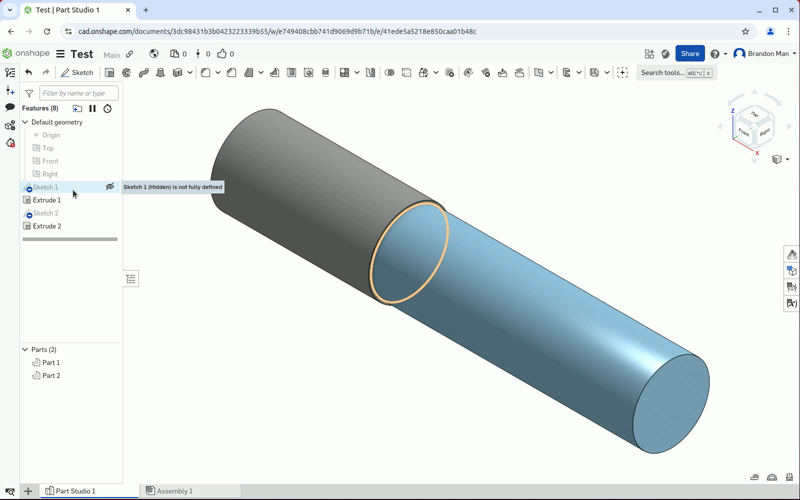
click(73, 189)